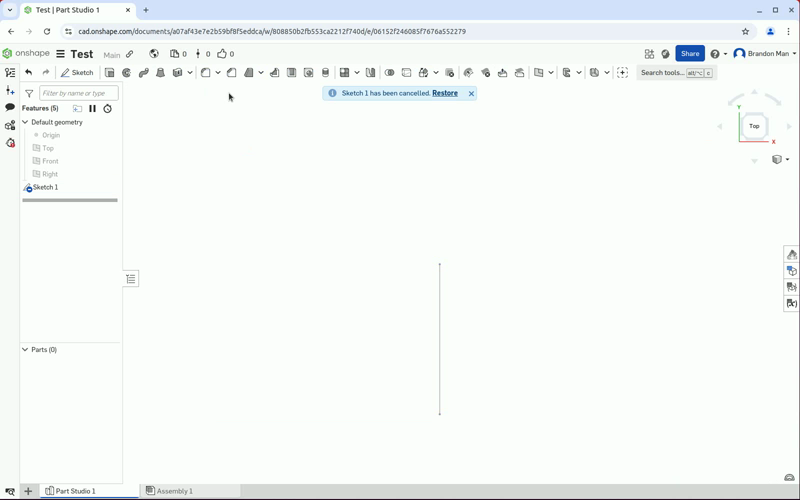
key(shift+h)
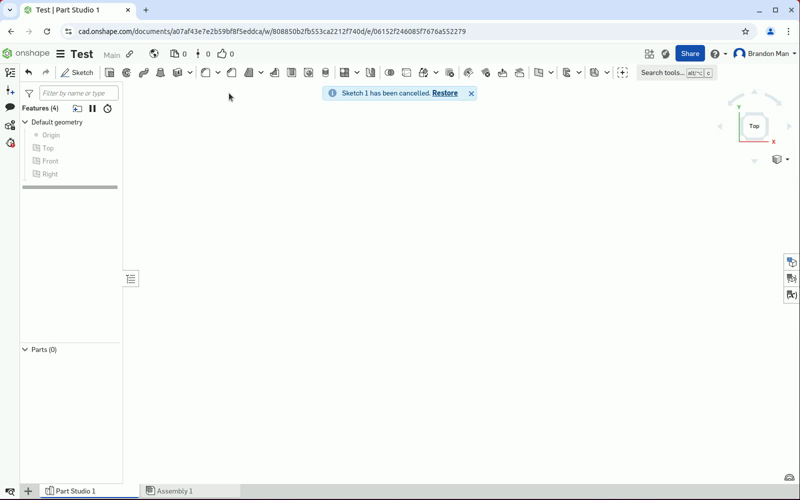
mouse_move(73, 352)
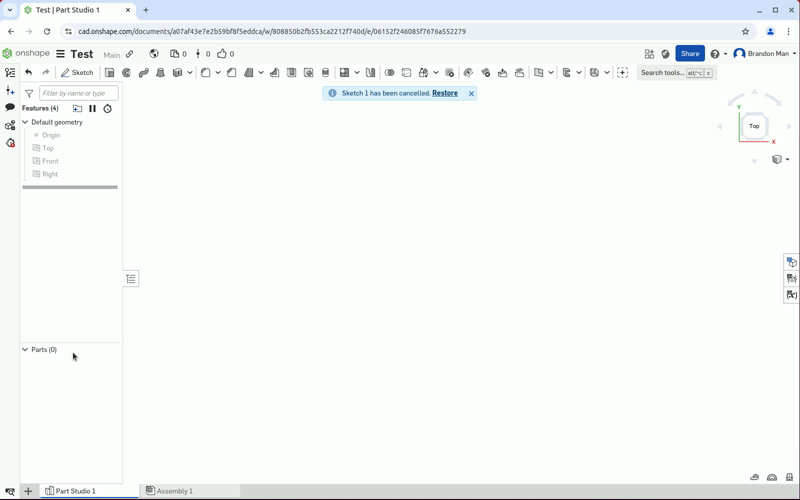
key(y)
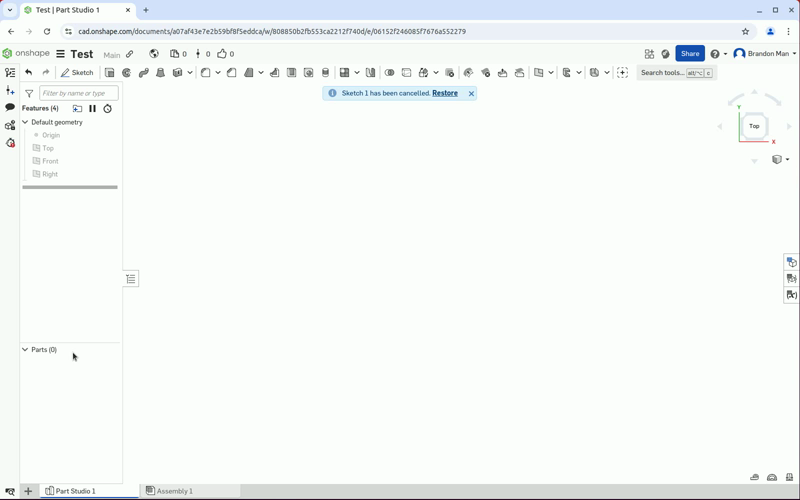
key(shift+p)
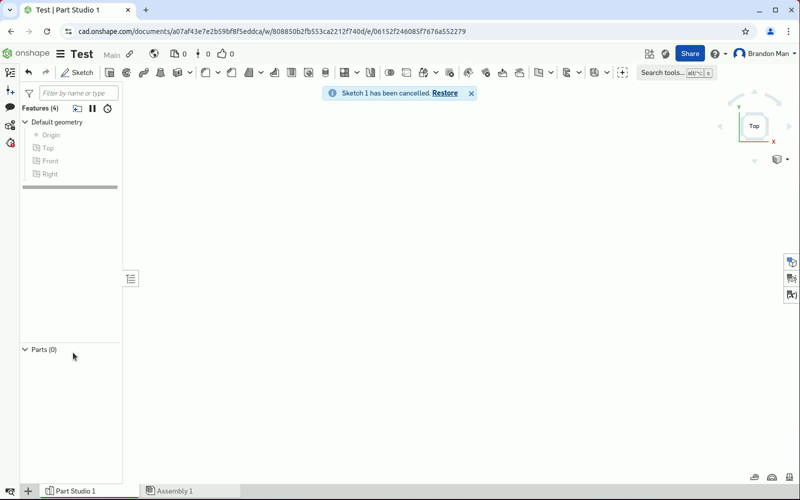
key(space)
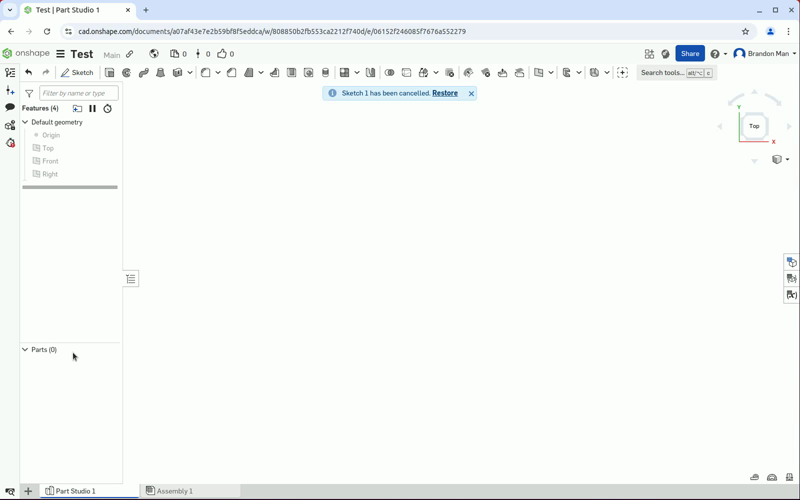
key_down(shift)
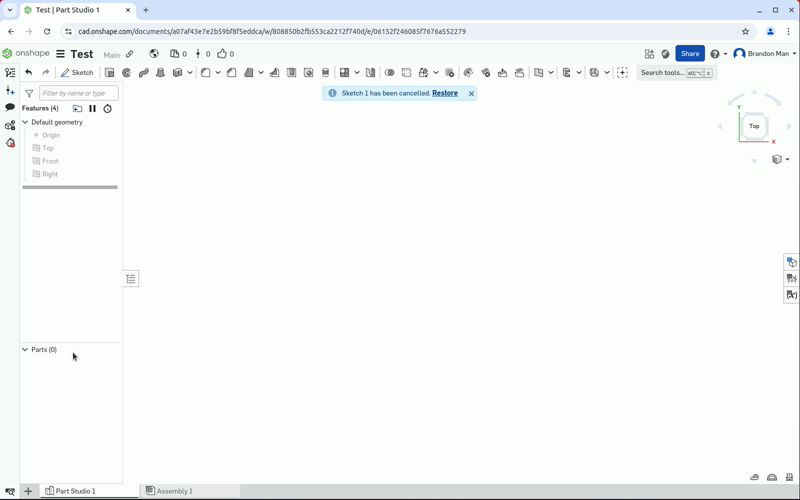
key(up)
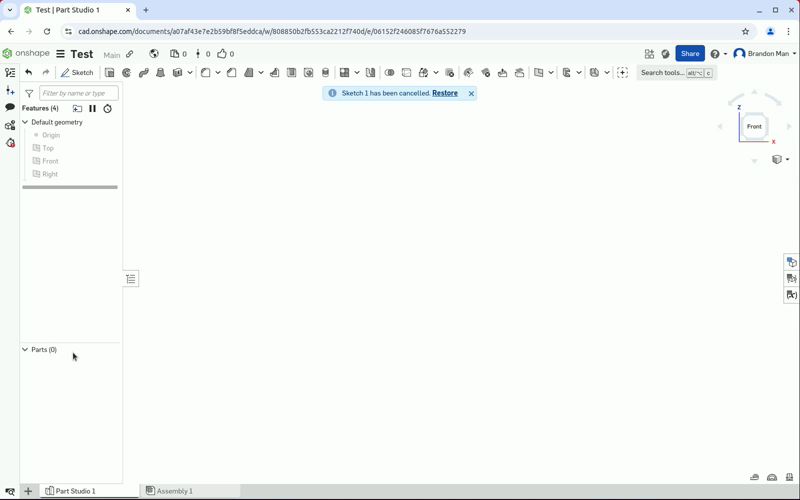
key_up(shift)
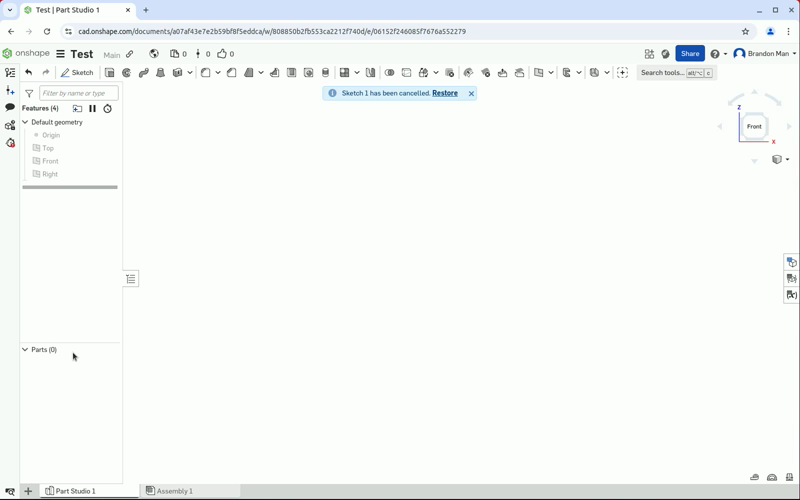
mouse_move(73, 352)
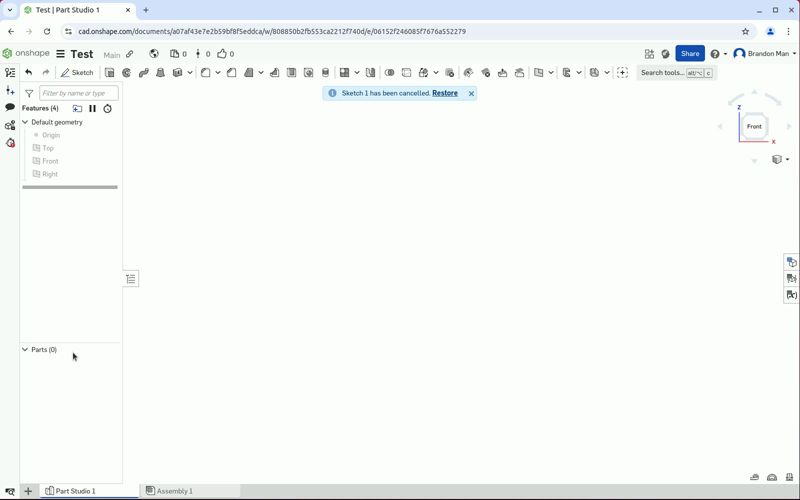
key(shift+y)
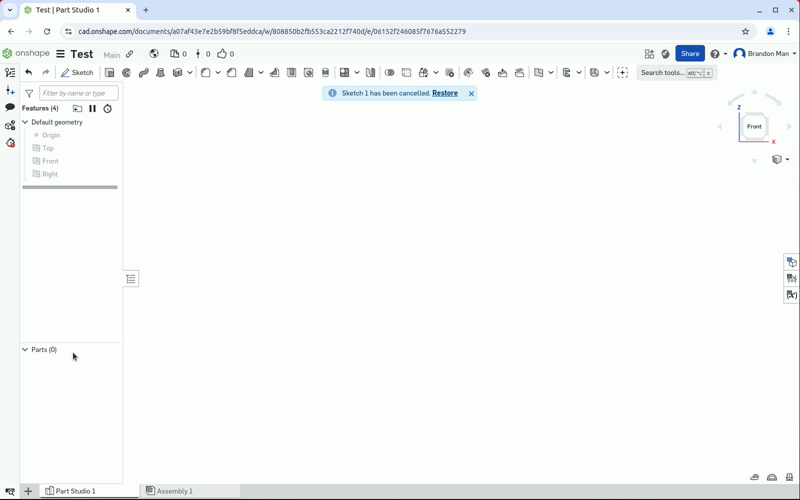
key(shift+s)
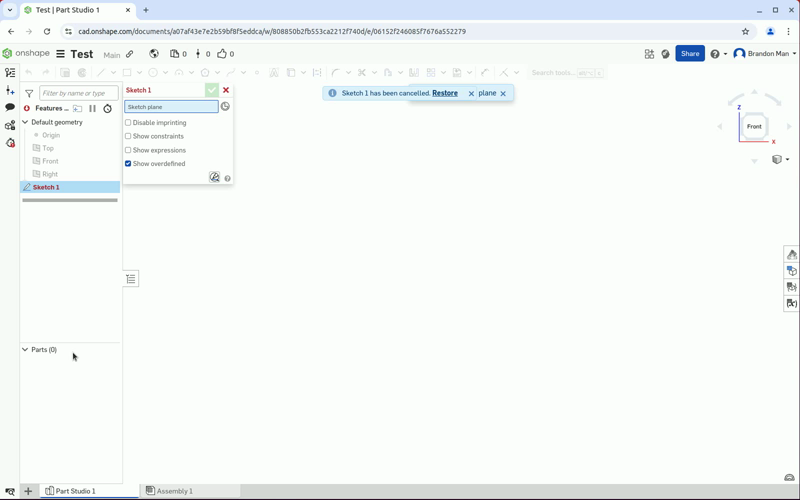
mouse_move(73, 163)
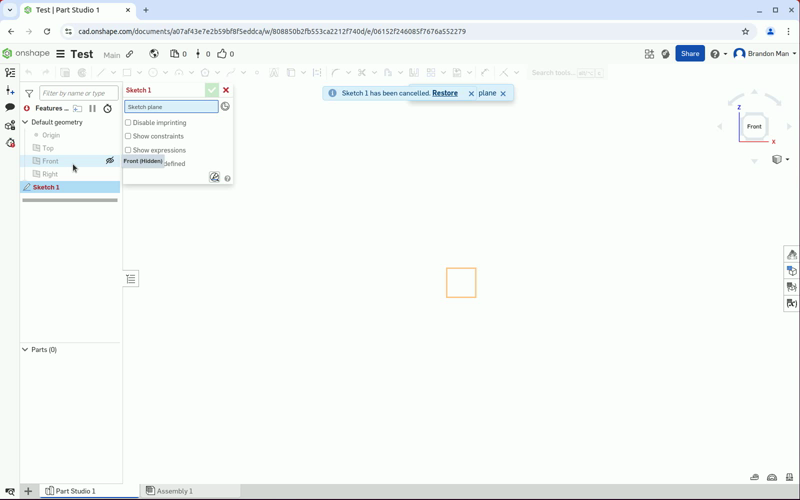
click(73, 163)
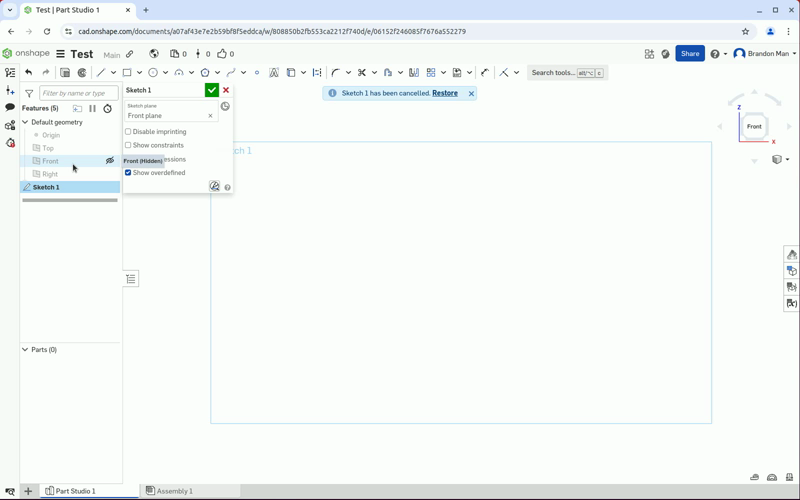
mouse_move(73, 352)
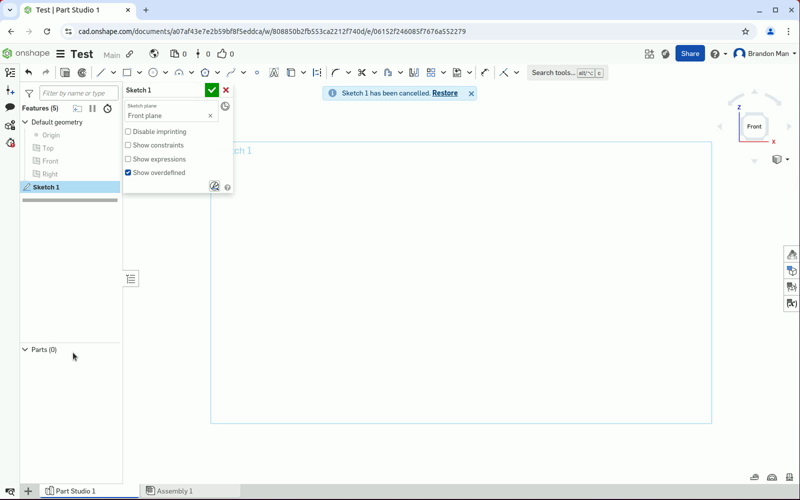
key(y)
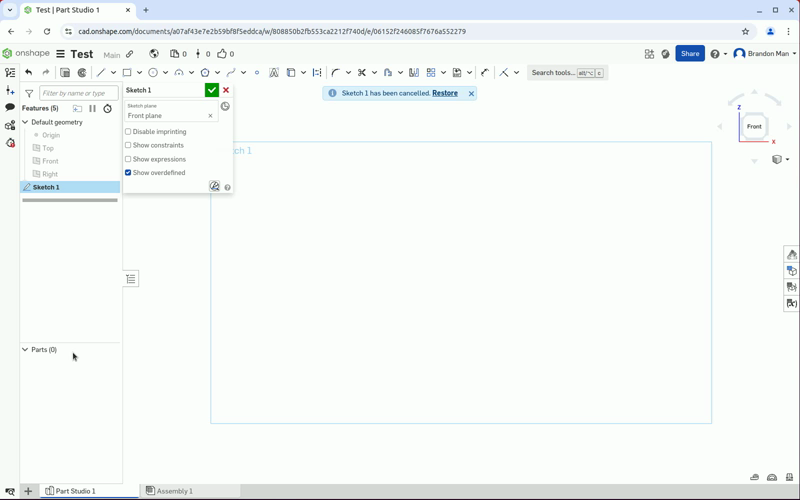
key(l)
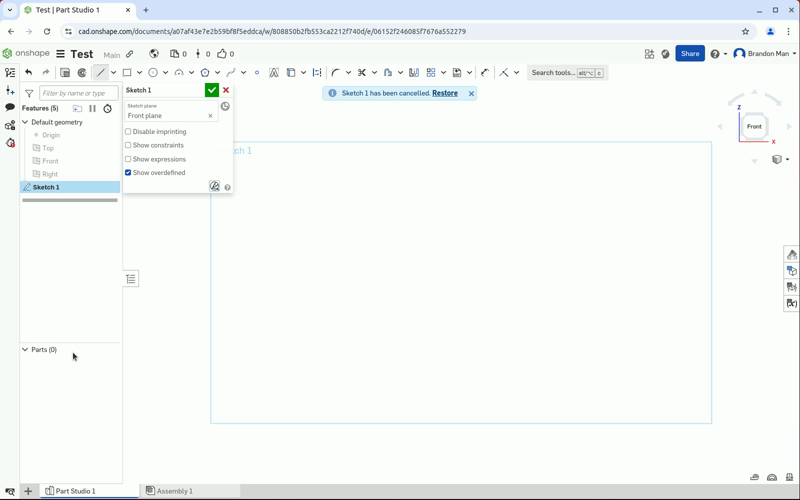
key_down(shift)
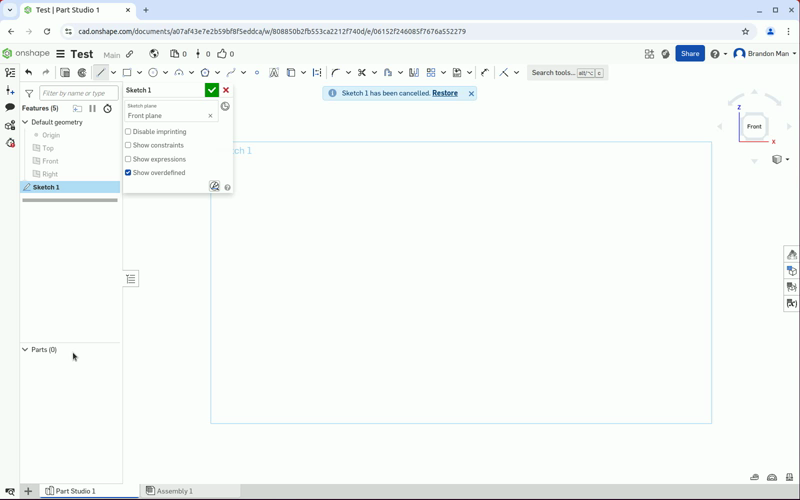
mouse_move(359, 286)
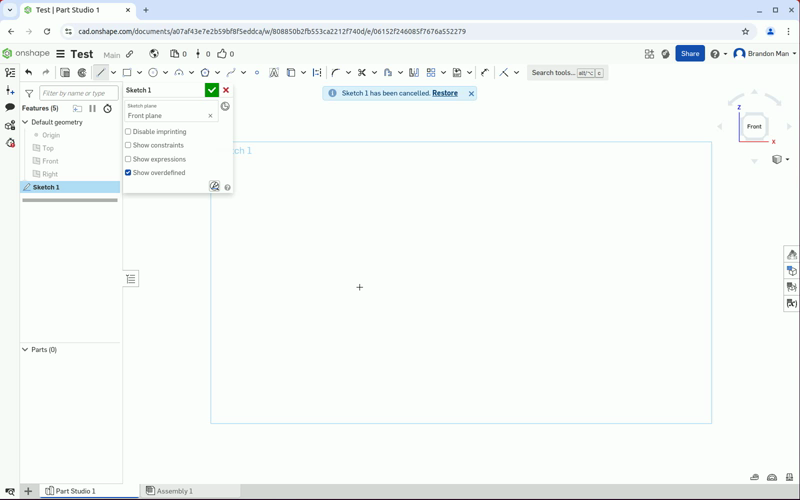
click(359, 286)
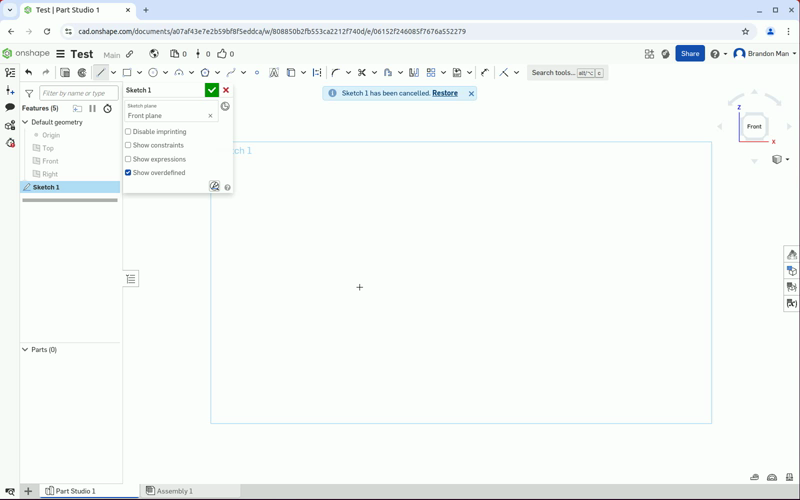
key_up(shift)
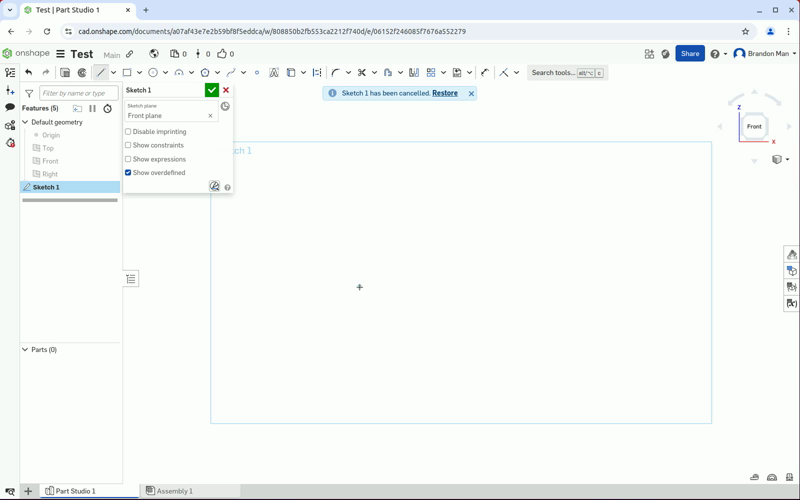
key_down(shift)
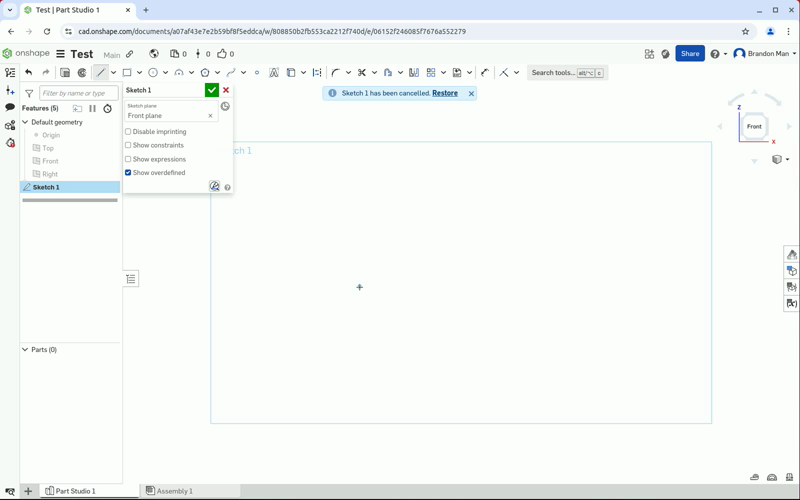
mouse_move(523, 286)
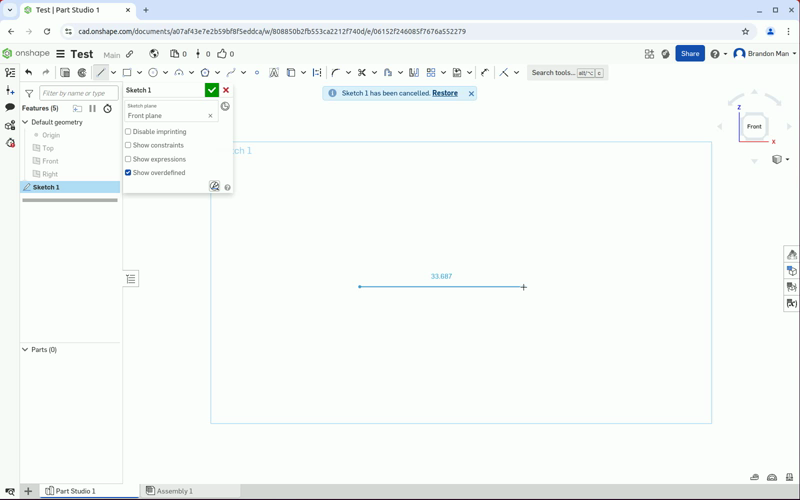
click(523, 286)
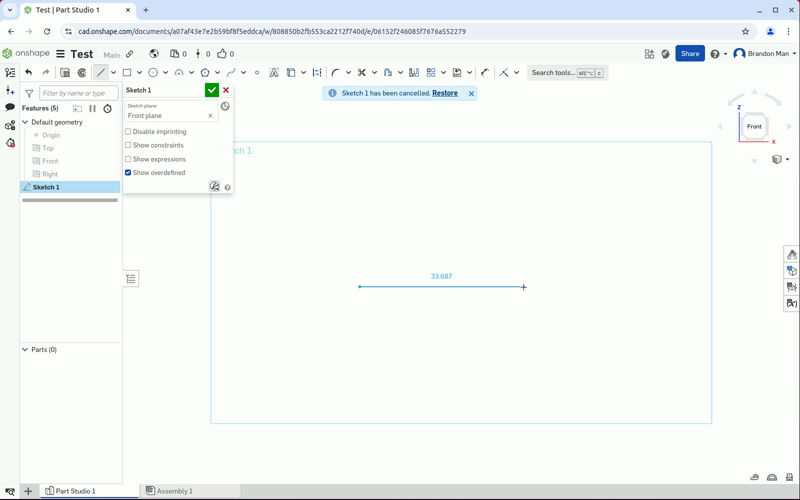
key_up(shift)
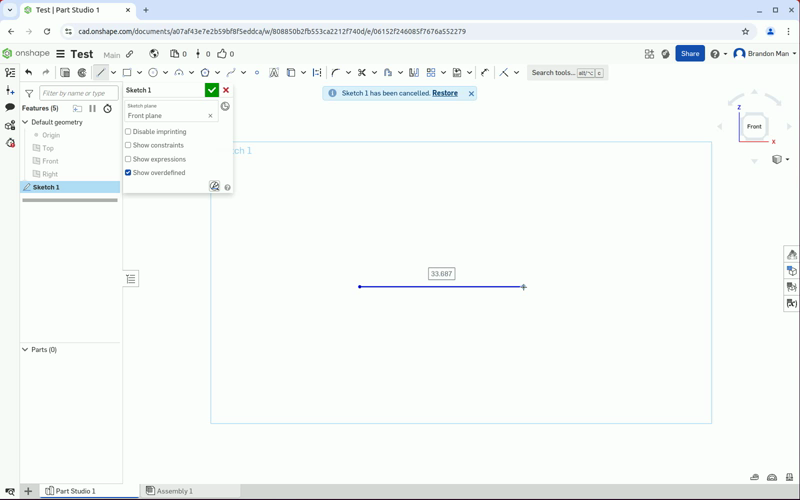
key_down(shift)
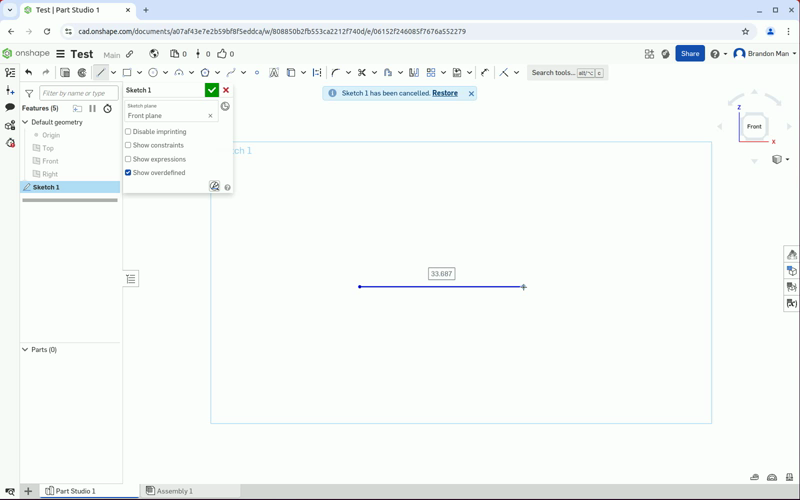
mouse_move(523, 200)
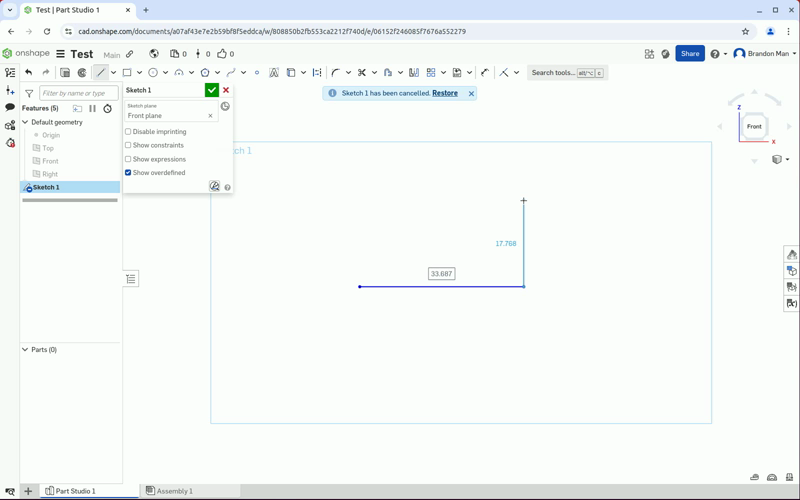
click(523, 200)
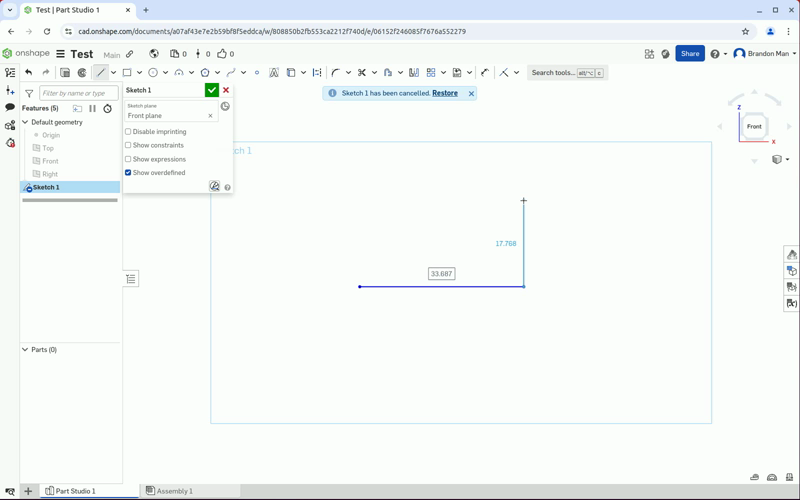
key_up(shift)
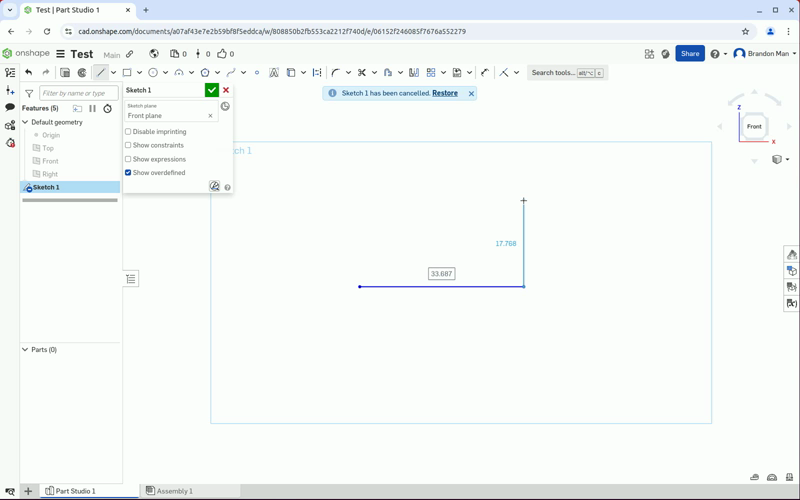
key_down(shift)
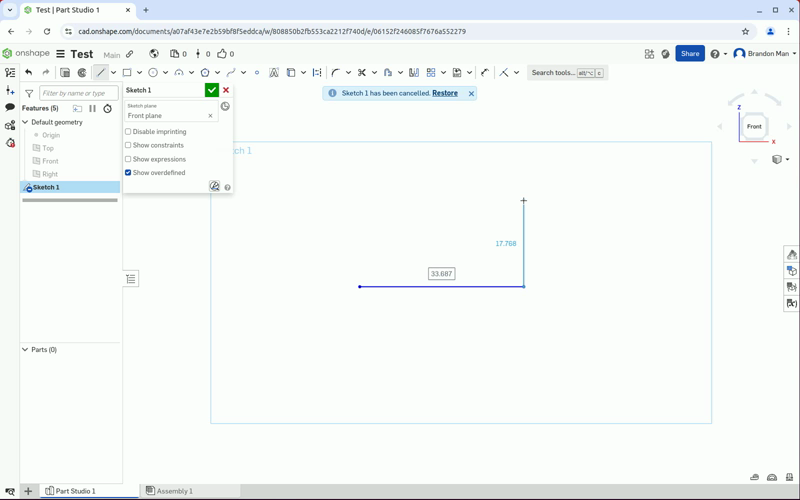
mouse_move(359, 200)
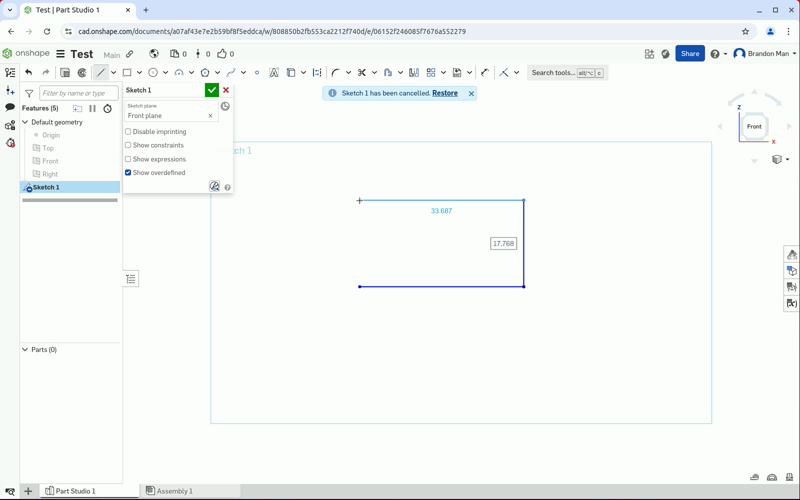
click(359, 200)
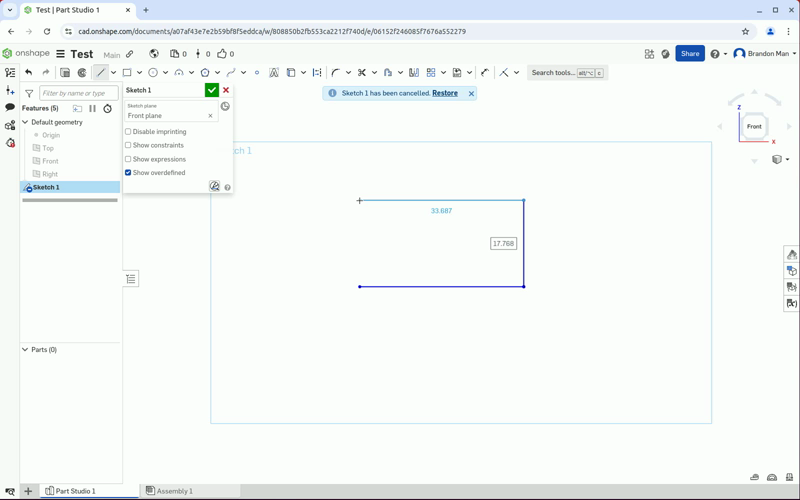
key_up(shift)
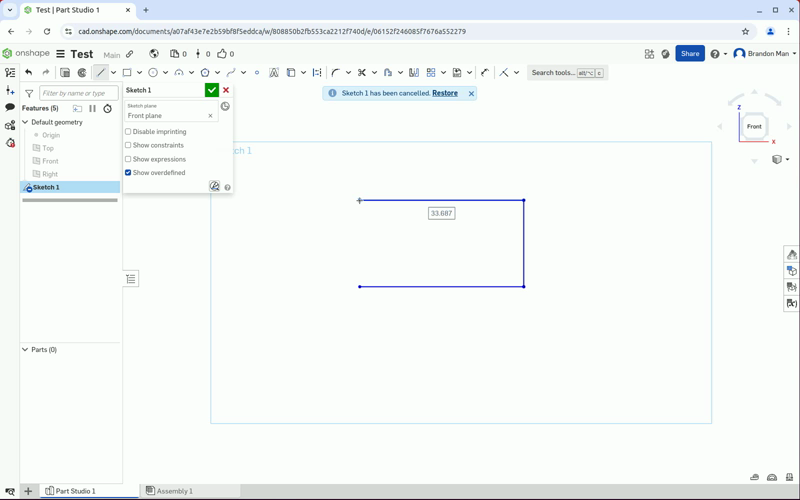
key_down(shift)
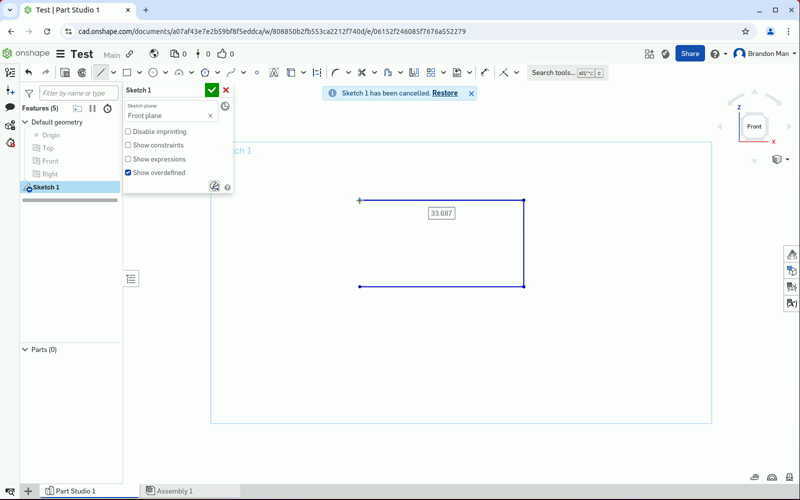
mouse_move(359, 286)
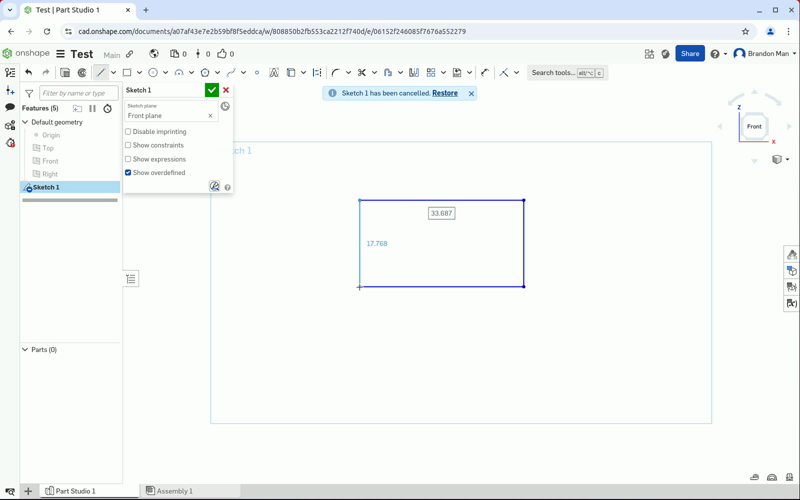
key_up(shift)
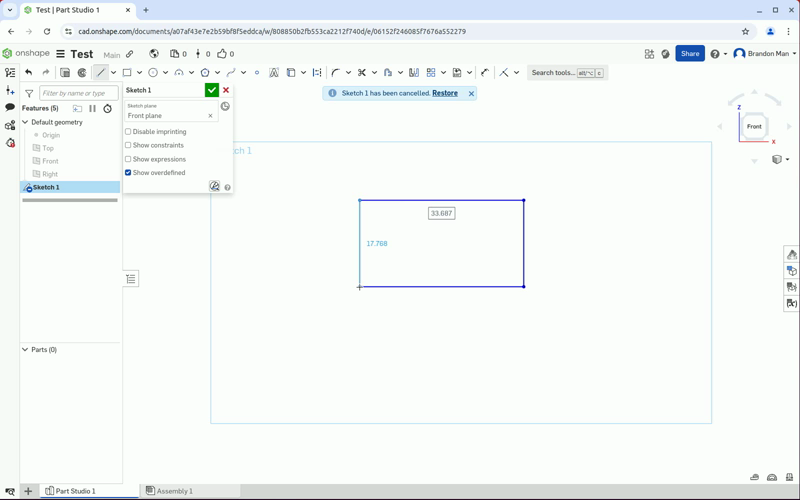
click(359, 286)
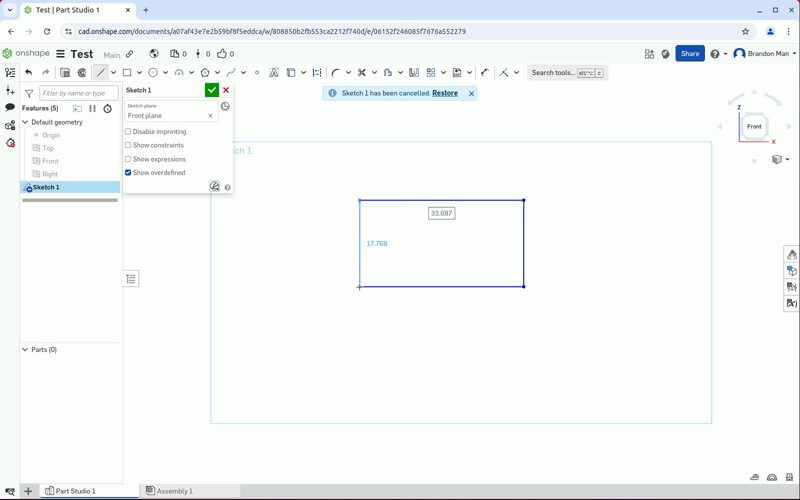
key(esc)
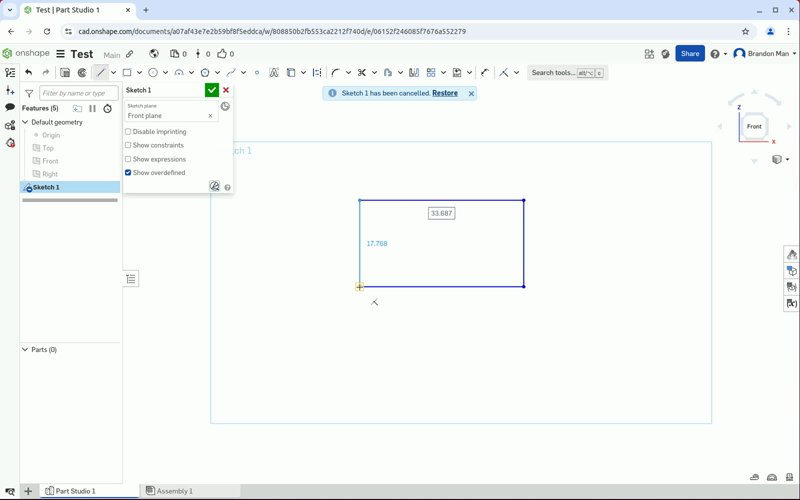
key(l)
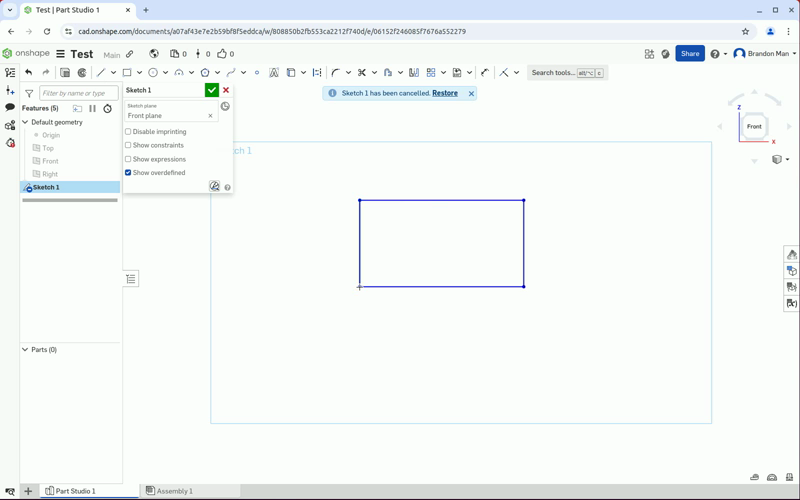
key_down(shift)
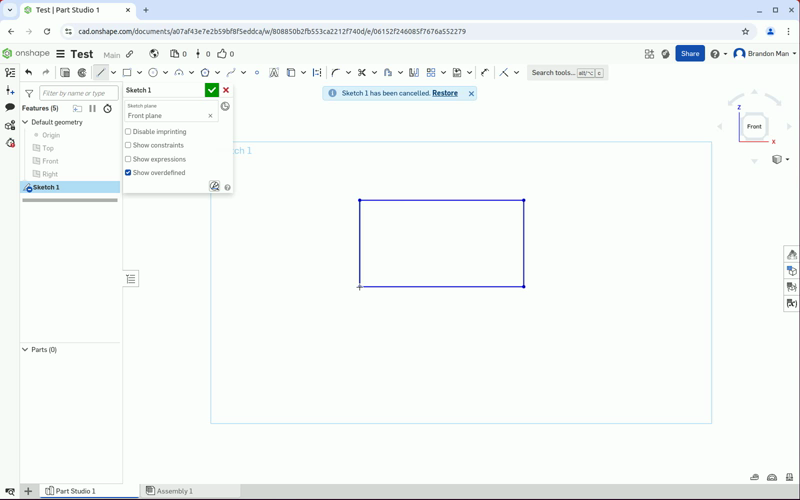
mouse_move(387, 257)
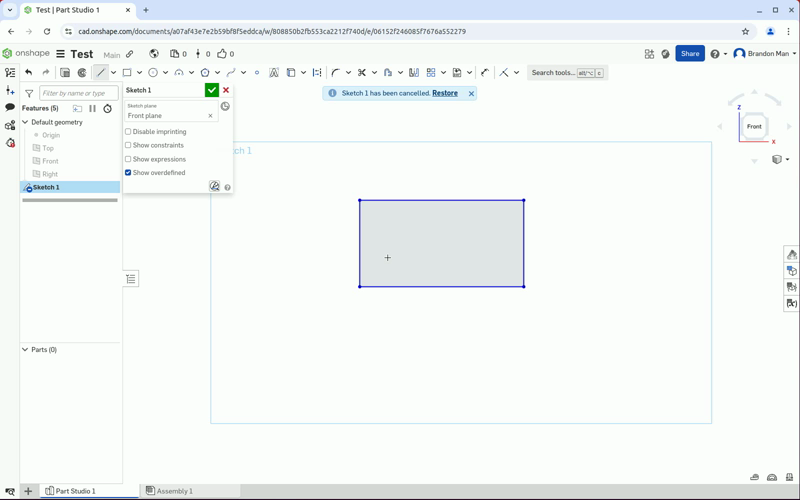
click(387, 257)
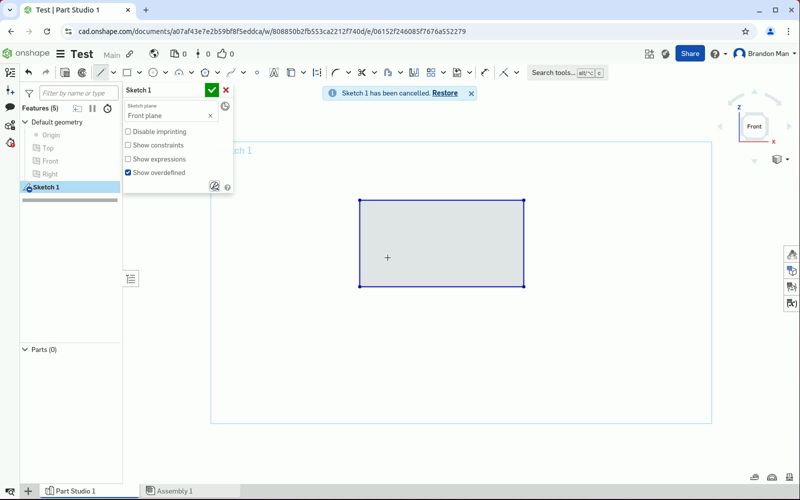
key_up(shift)
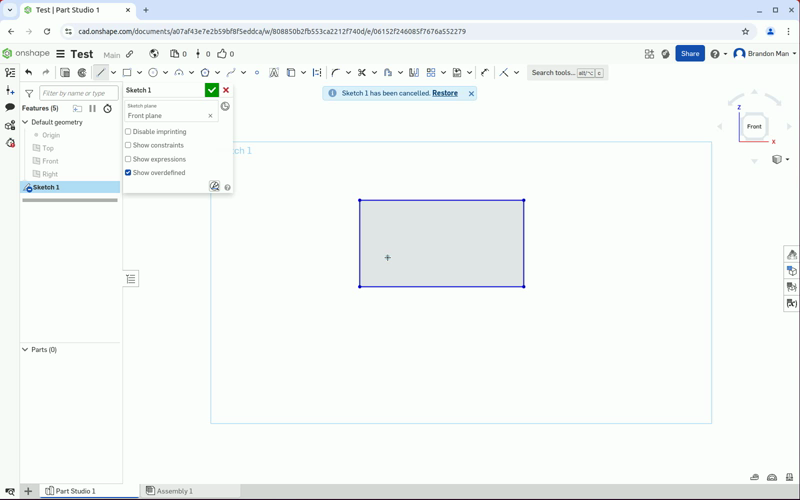
key_down(shift)
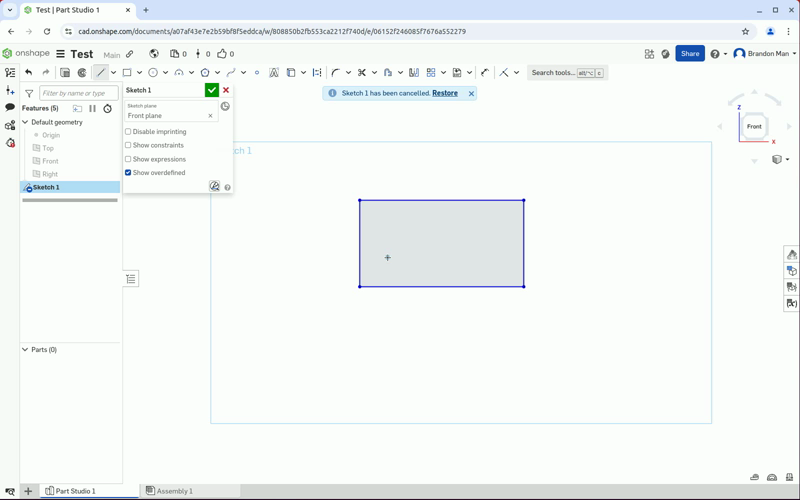
mouse_move(417, 257)
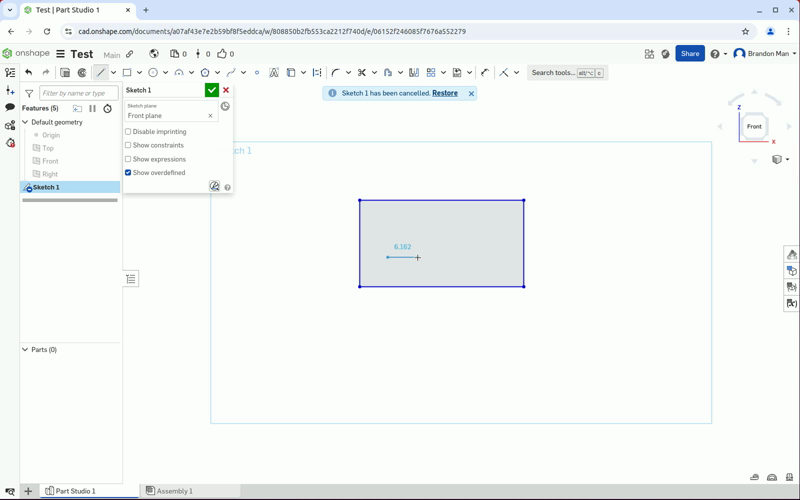
mouse_move(415, 257)
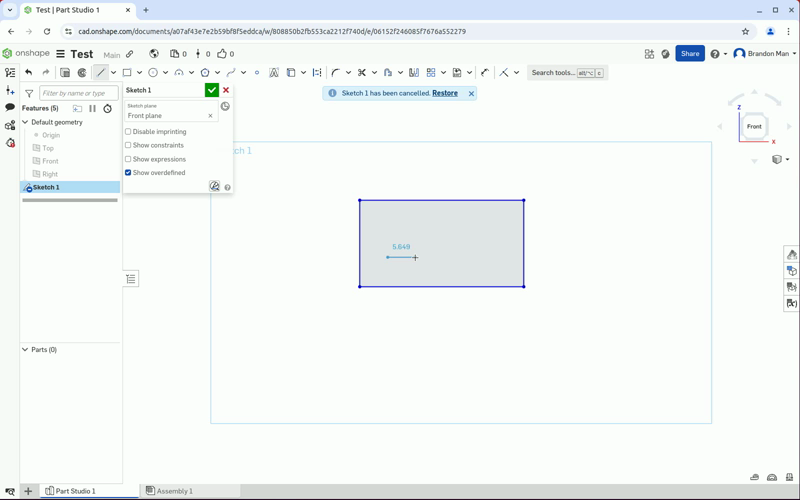
click(415, 257)
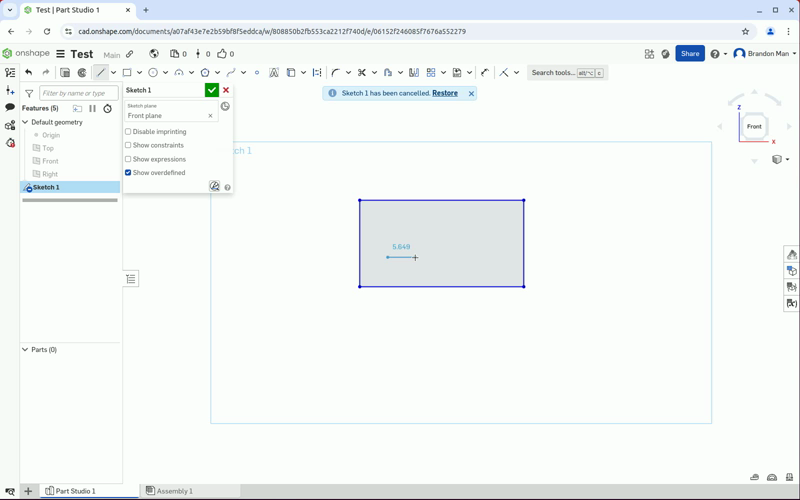
key_up(shift)
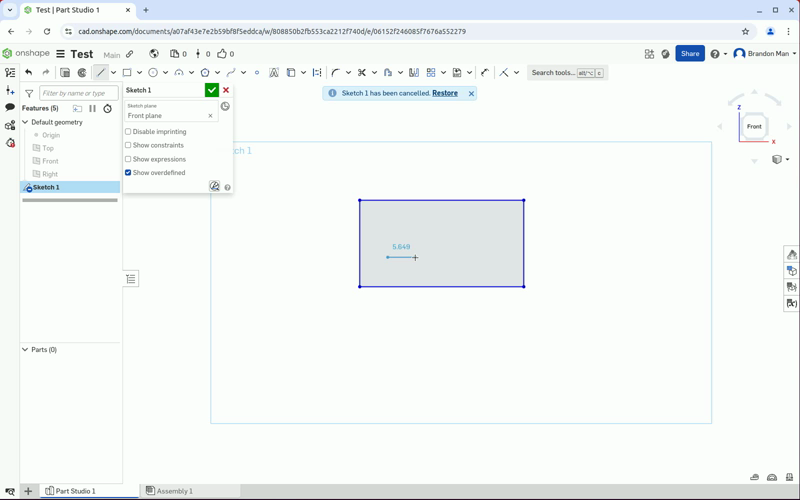
key_down(shift)
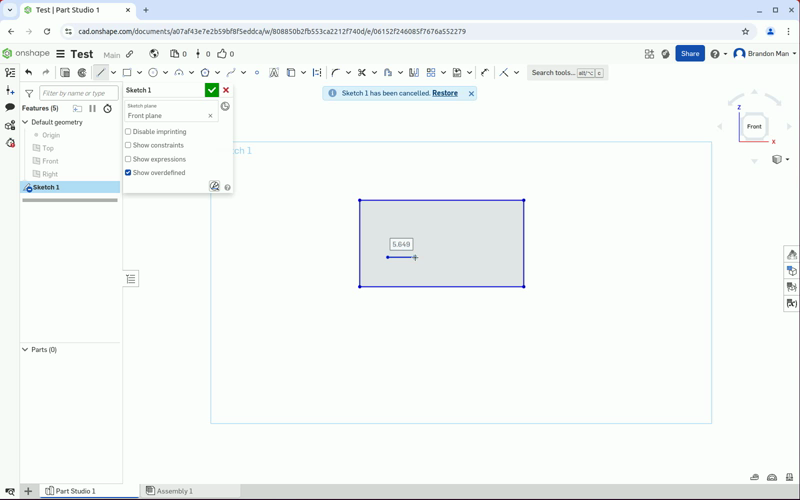
mouse_move(445, 257)
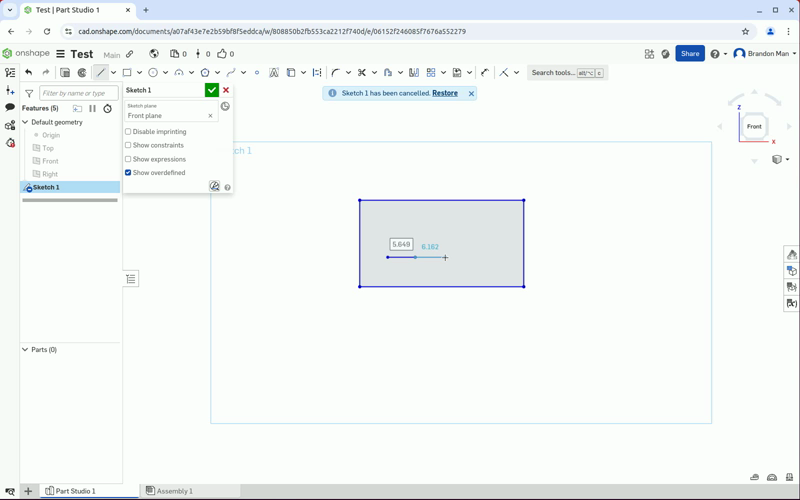
mouse_move(415, 227)
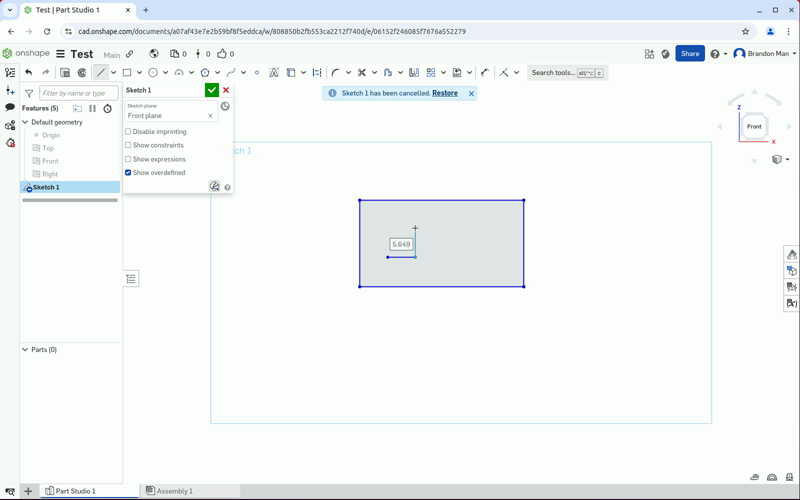
click(415, 227)
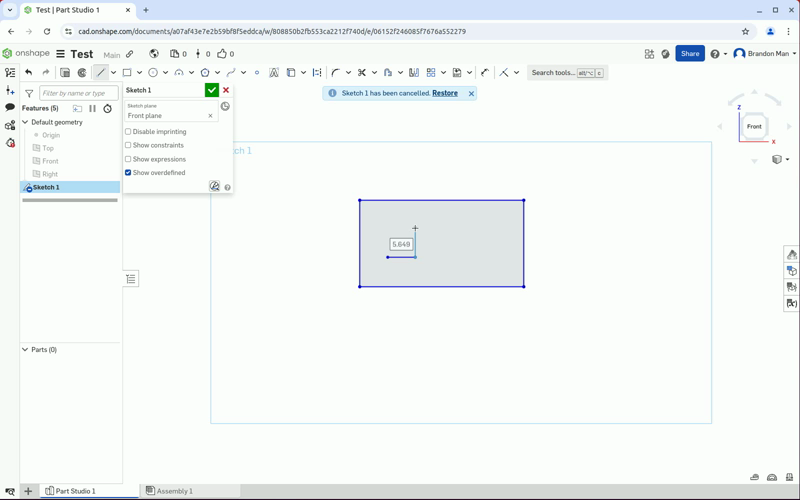
key_up(shift)
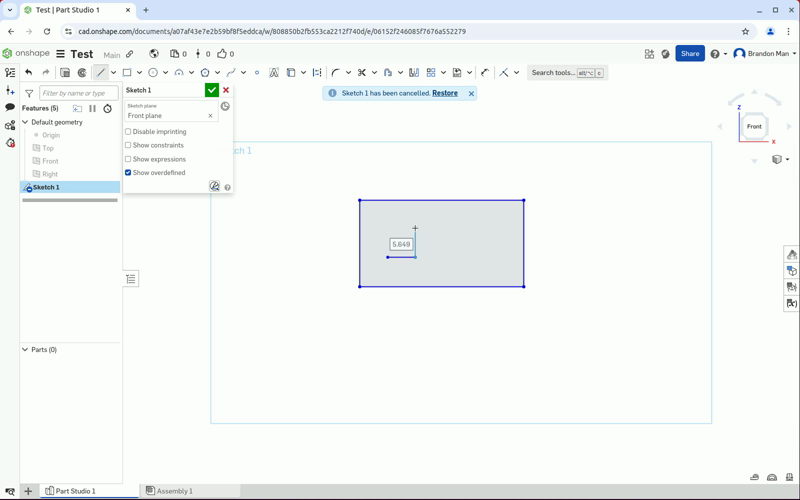
key_down(shift)
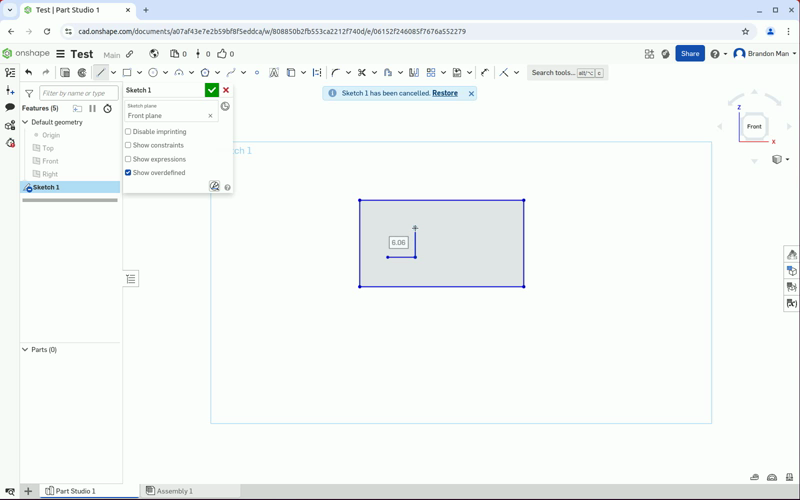
mouse_move(445, 227)
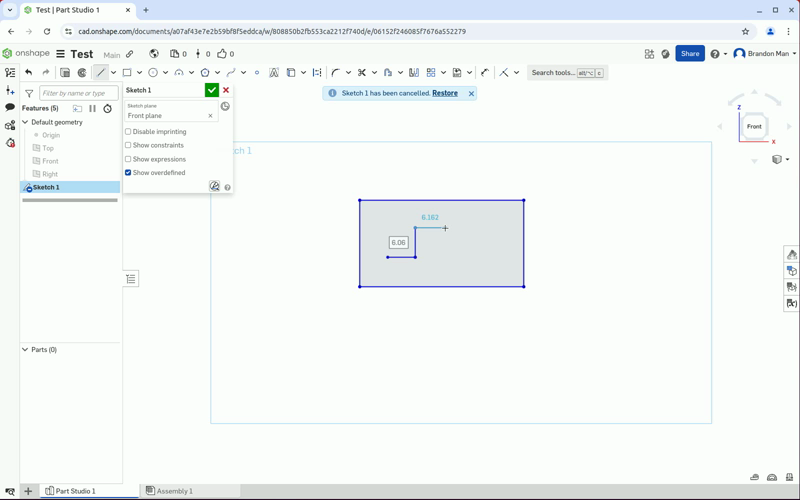
mouse_move(387, 227)
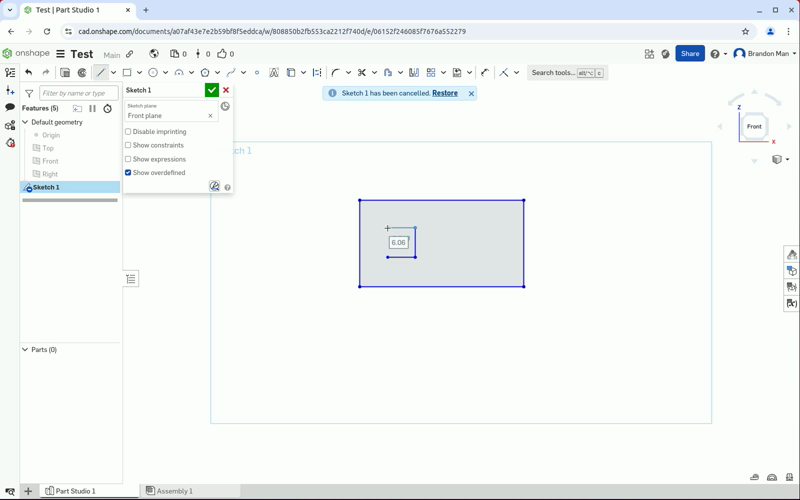
click(387, 227)
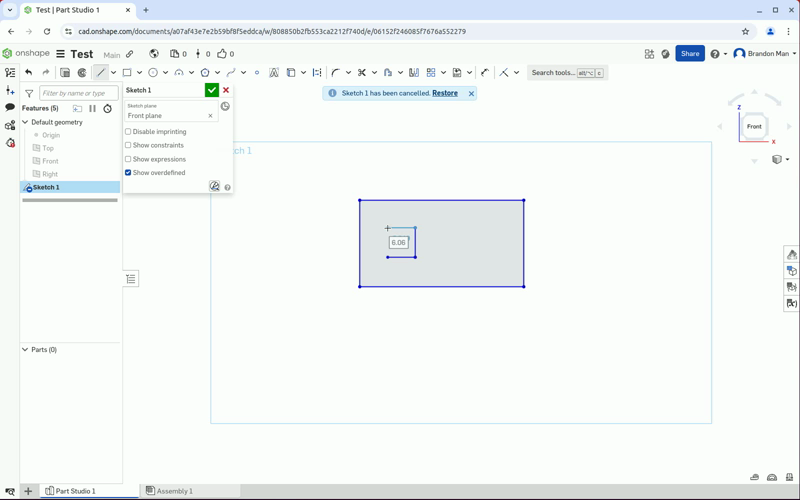
key_up(shift)
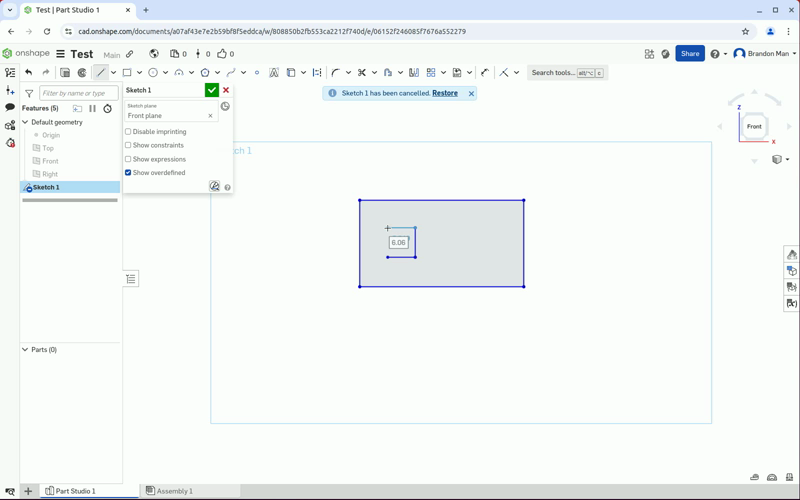
mouse_move(417, 227)
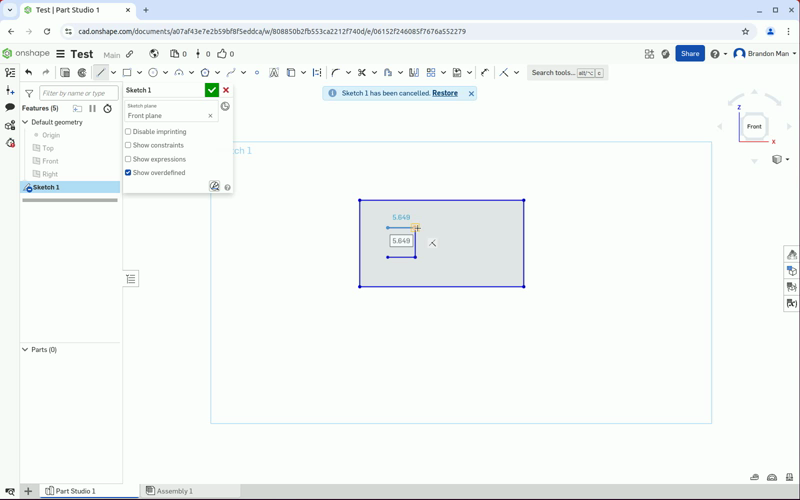
key_down(shift)
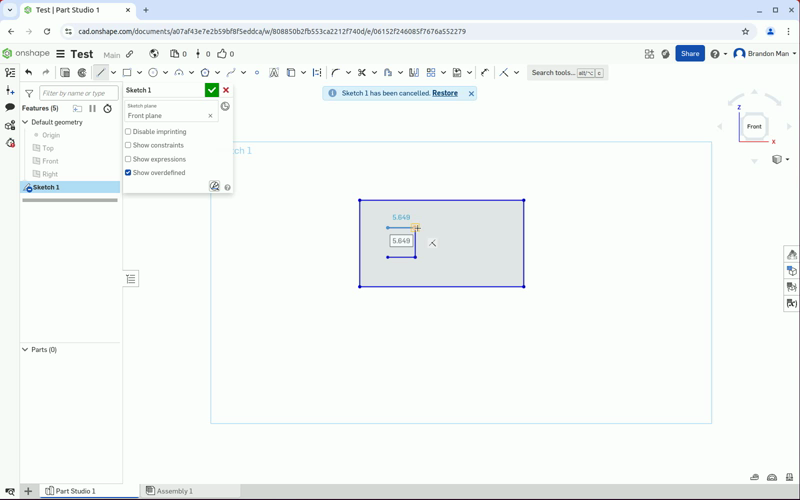
mouse_move(387, 257)
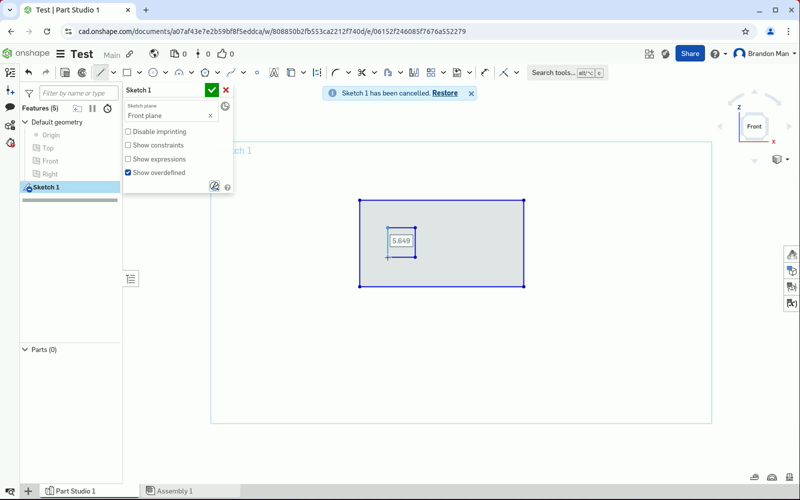
key_up(shift)
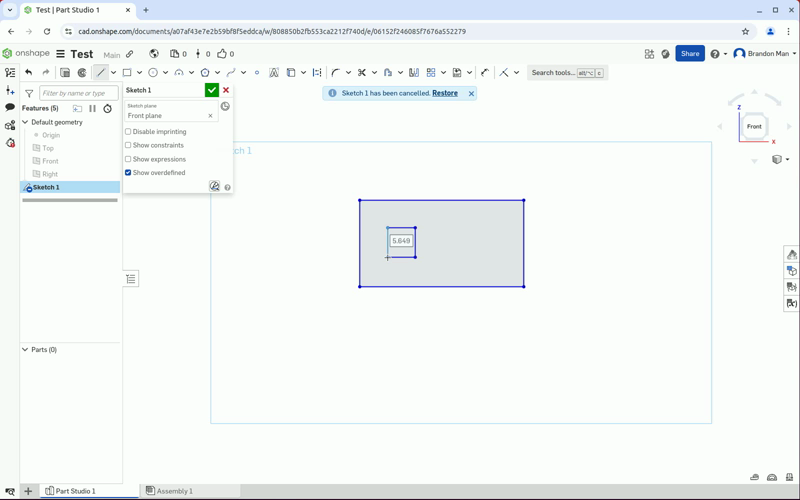
click(387, 257)
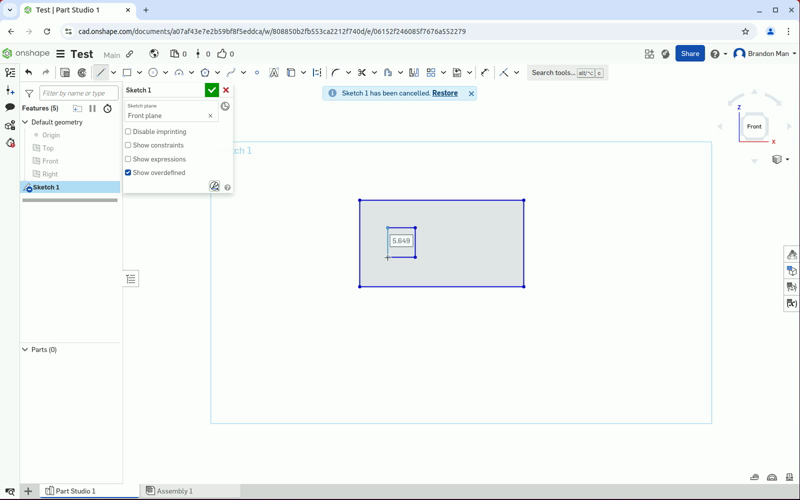
key(esc)
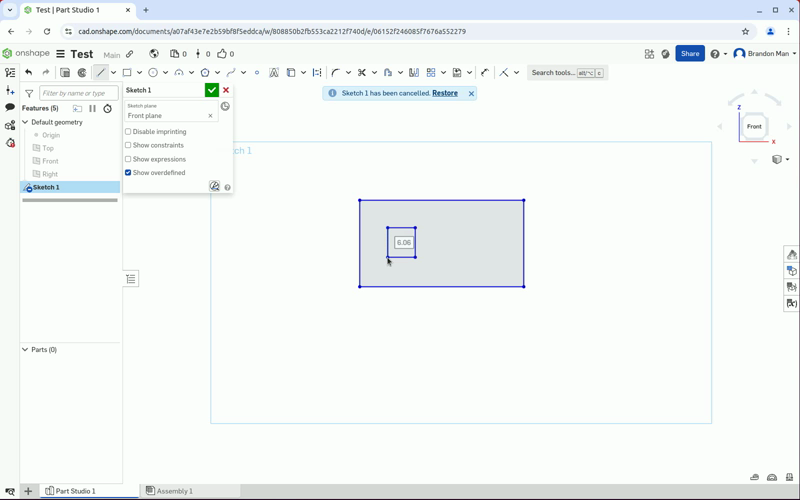
key(c)
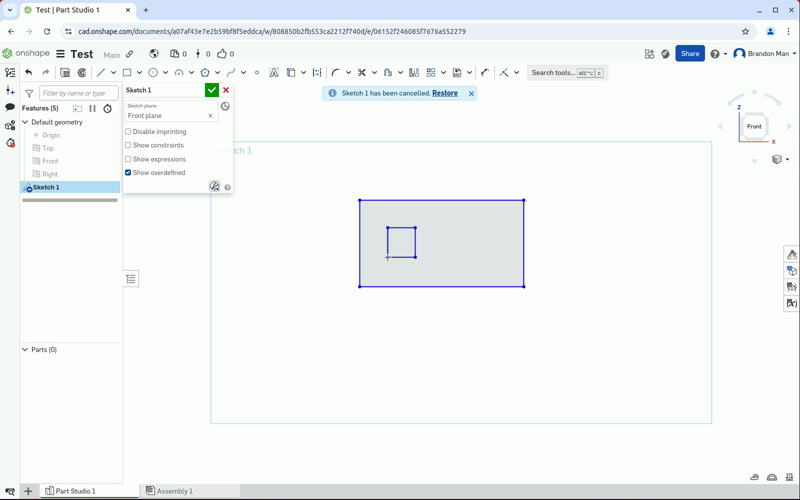
key_down(shift)
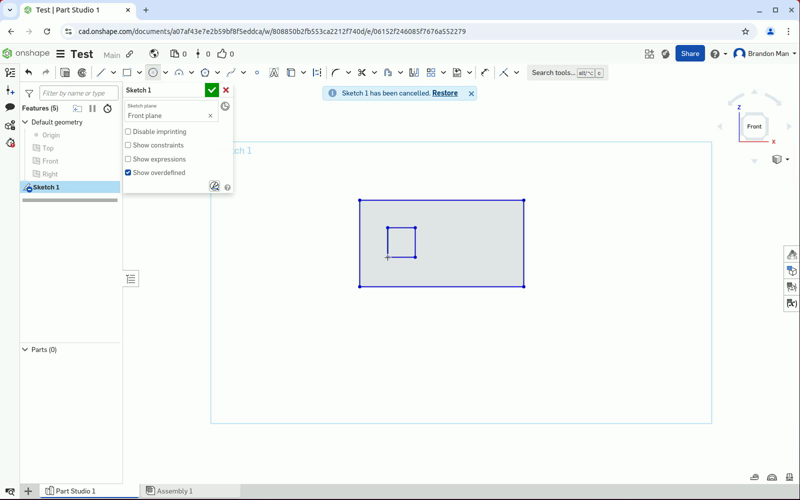
mouse_move(482, 240)
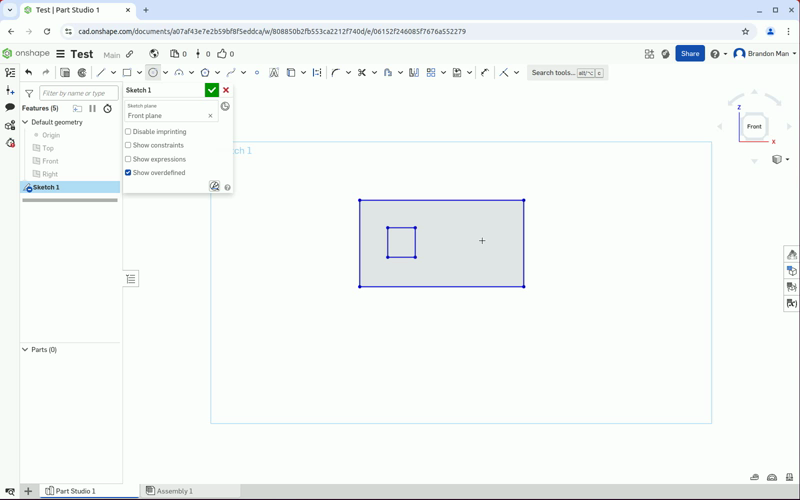
click(482, 240)
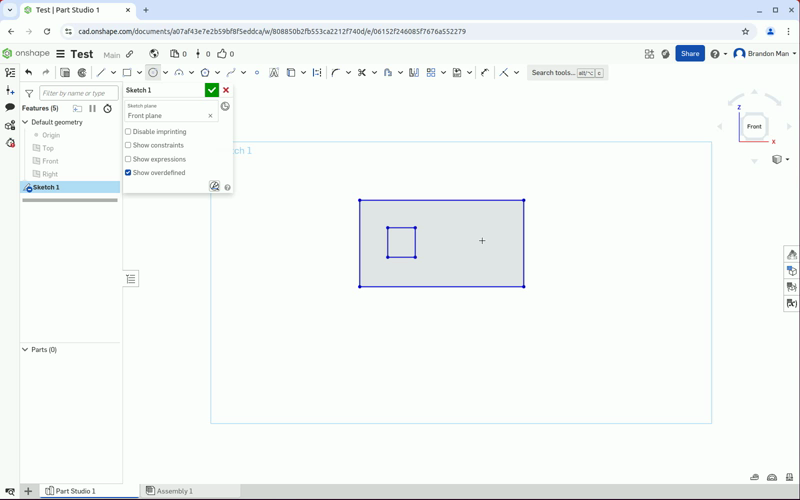
key_up(shift)
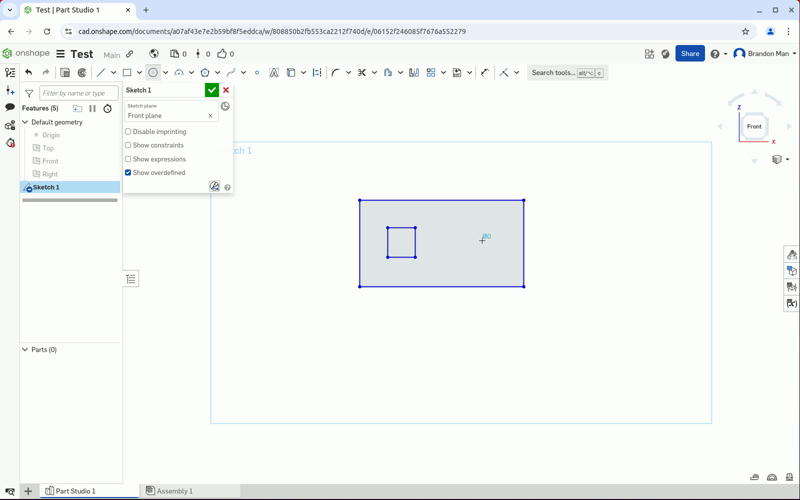
mouse_move(499, 240)
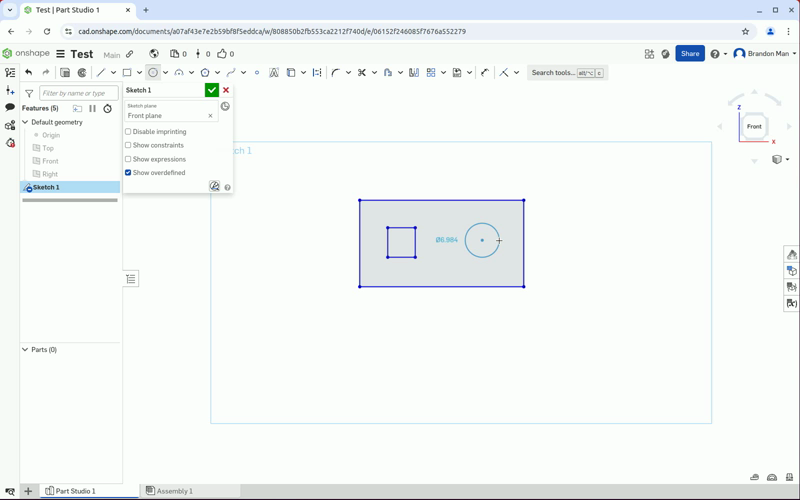
click(499, 240)
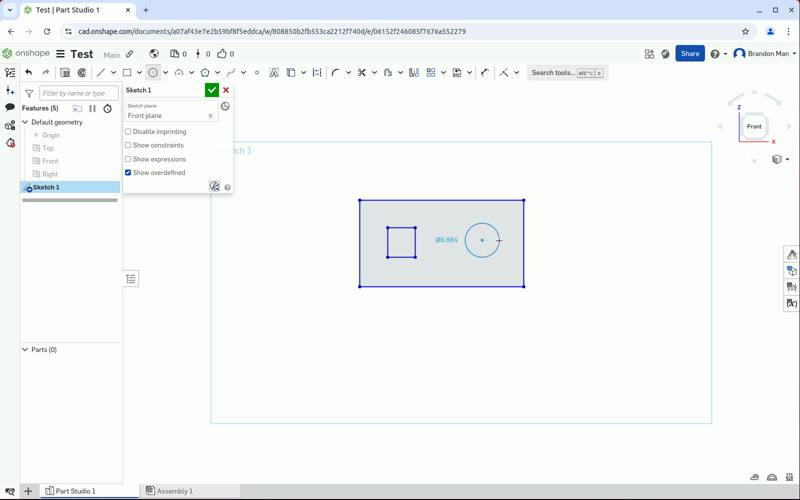
key(esc)
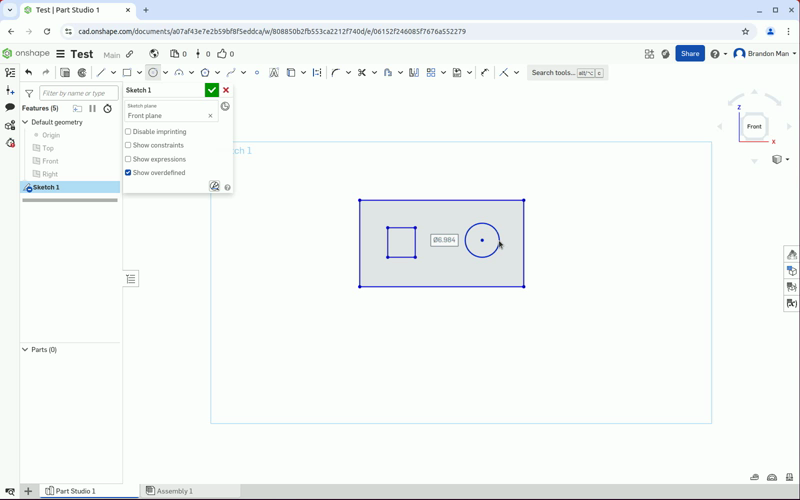
mouse_move(376, 236)
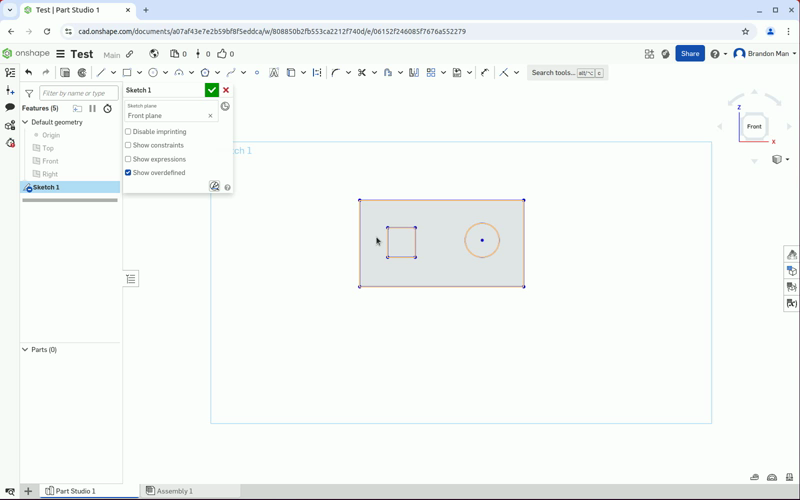
click(376, 236)
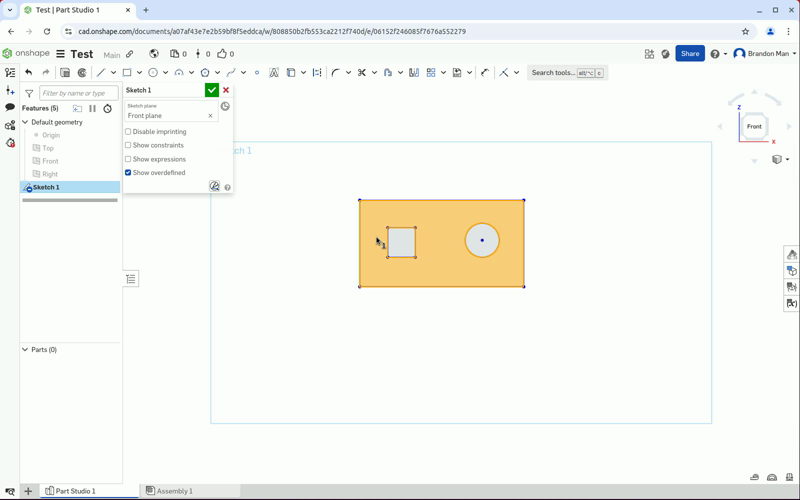
mouse_move(73, 352)
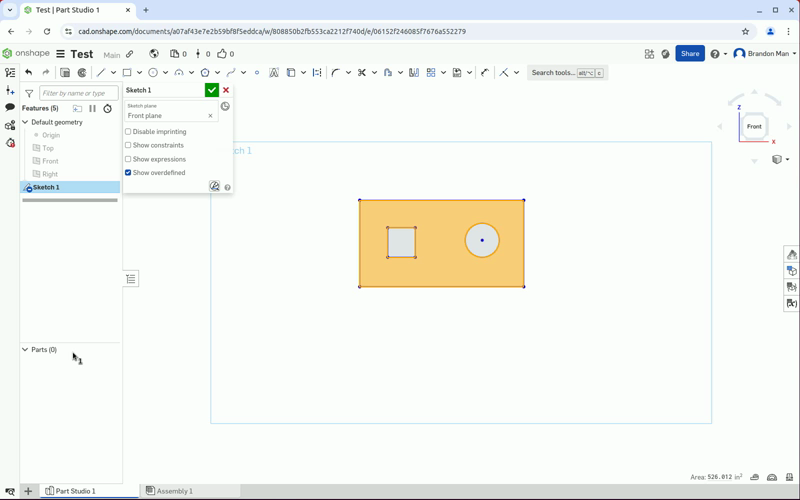
key(shift+y)
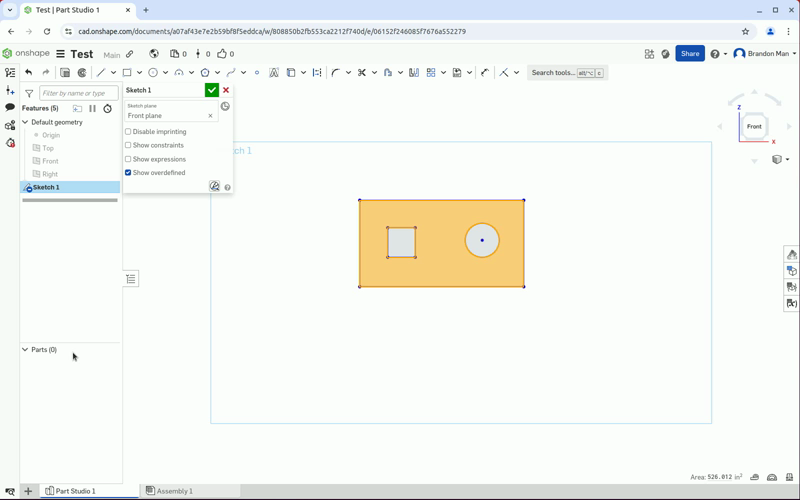
key(shift+e)
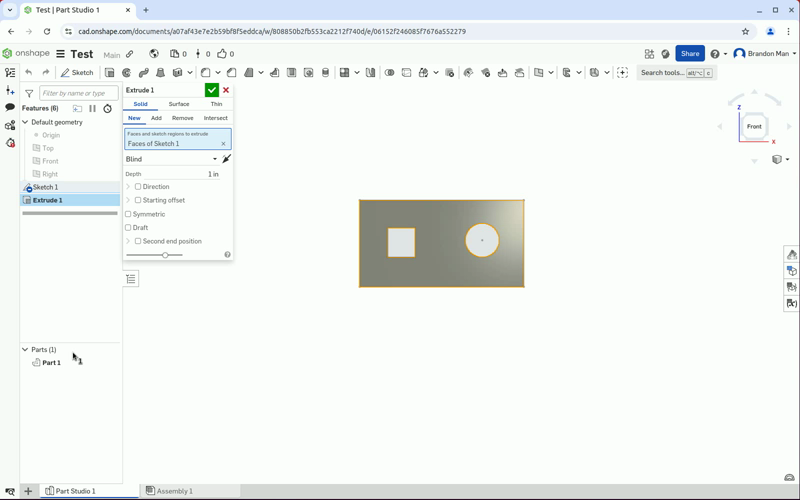
mouse_move(143, 106)
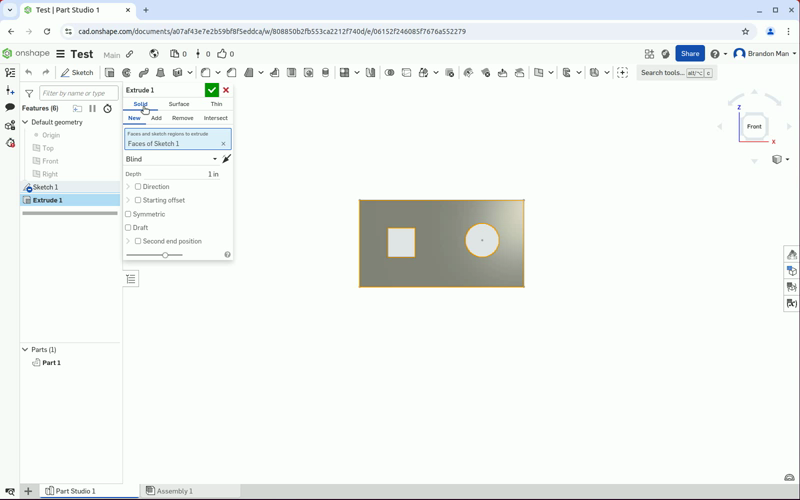
click(143, 106)
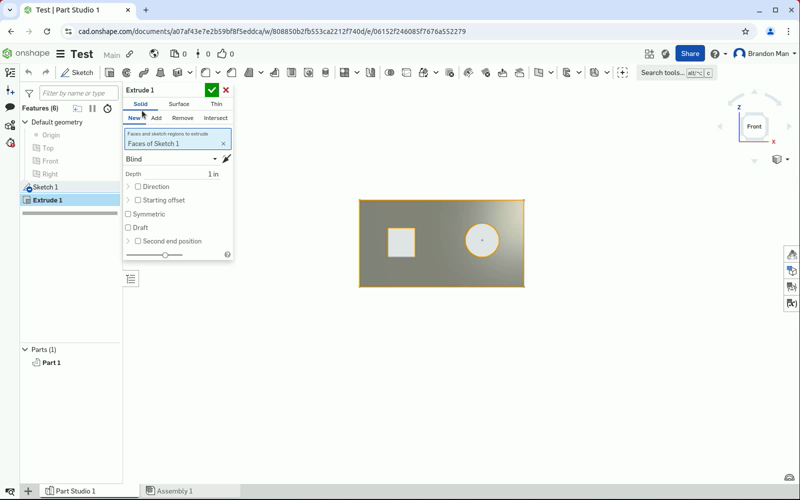
mouse_move(137, 120)
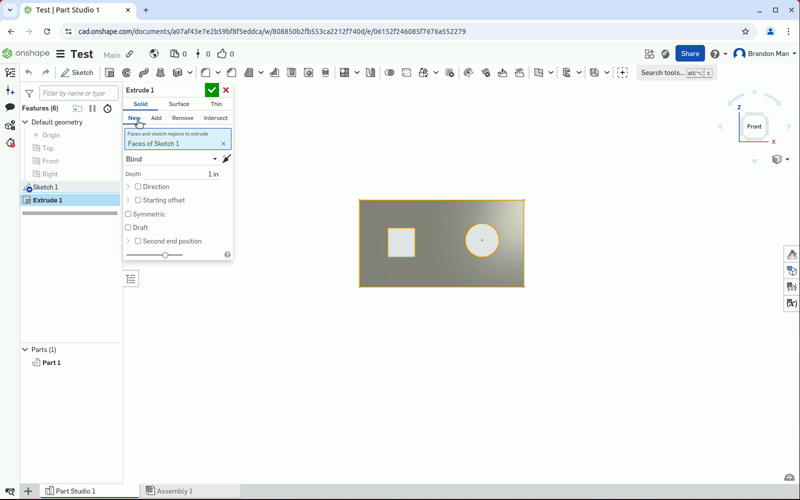
click(137, 120)
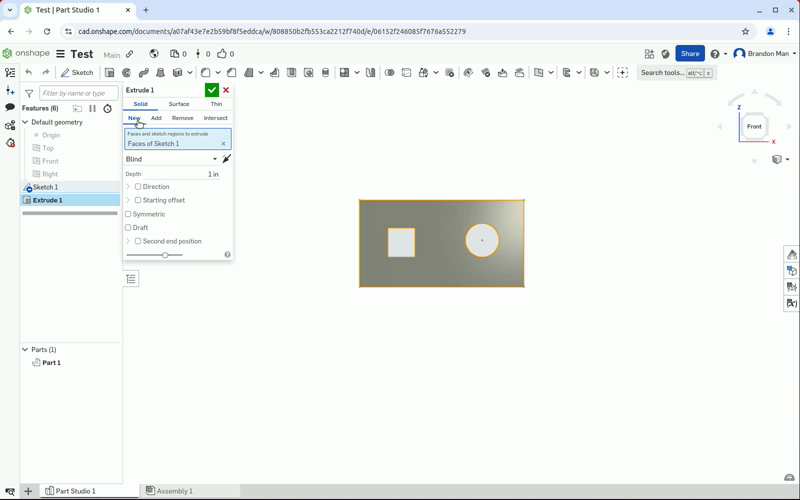
key(tab, 4)
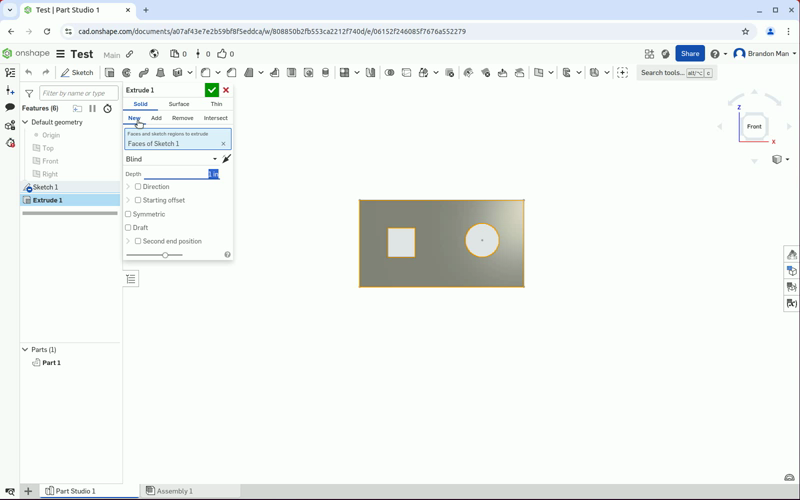
text(2.889)
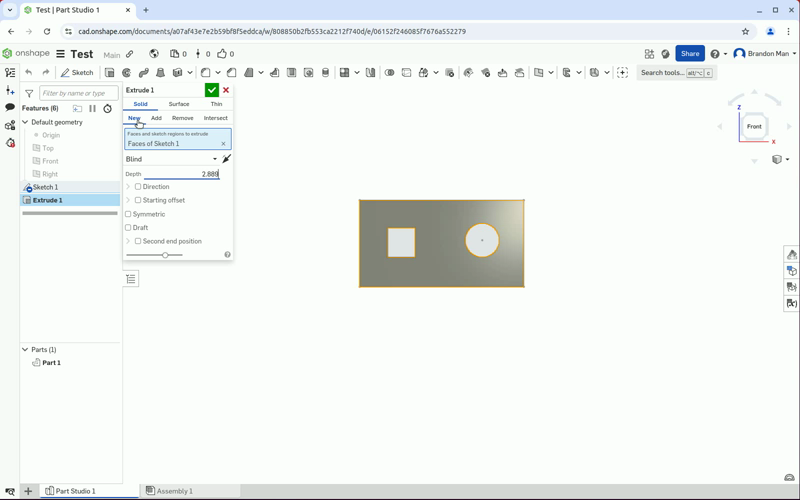
key(enter)
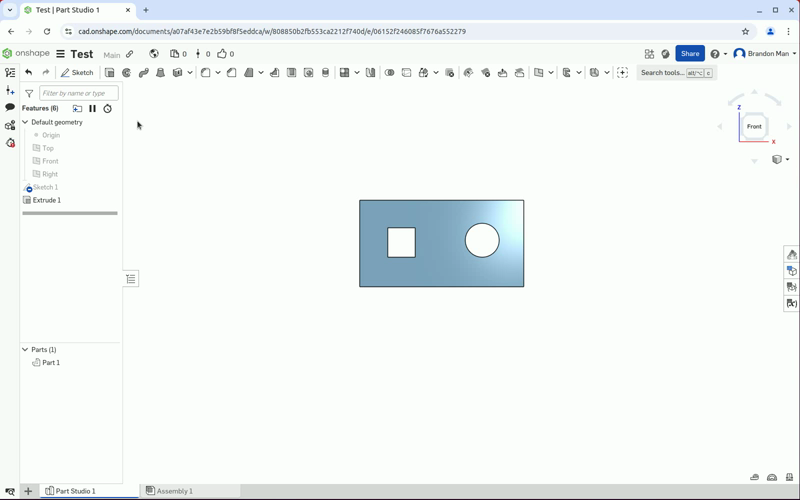
key(shift+h)
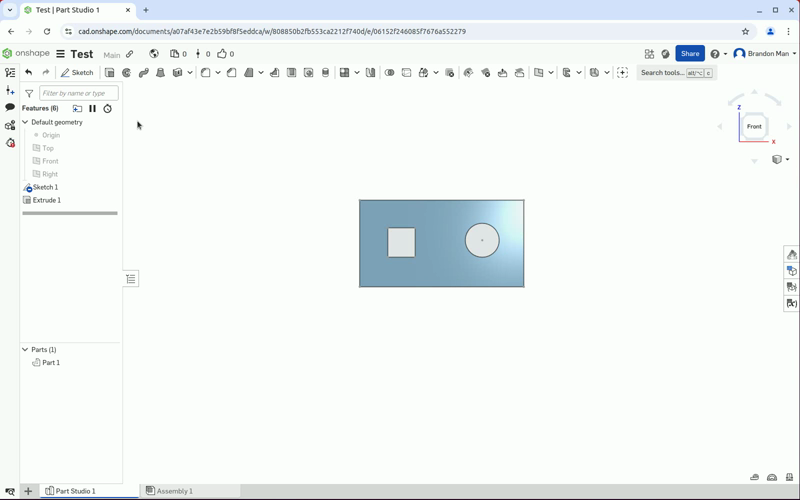
key(shift+h)
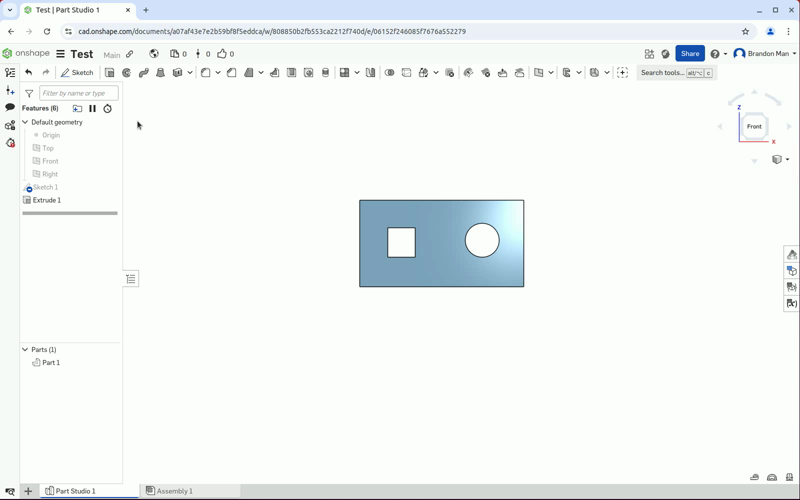
mouse_move(73, 189)
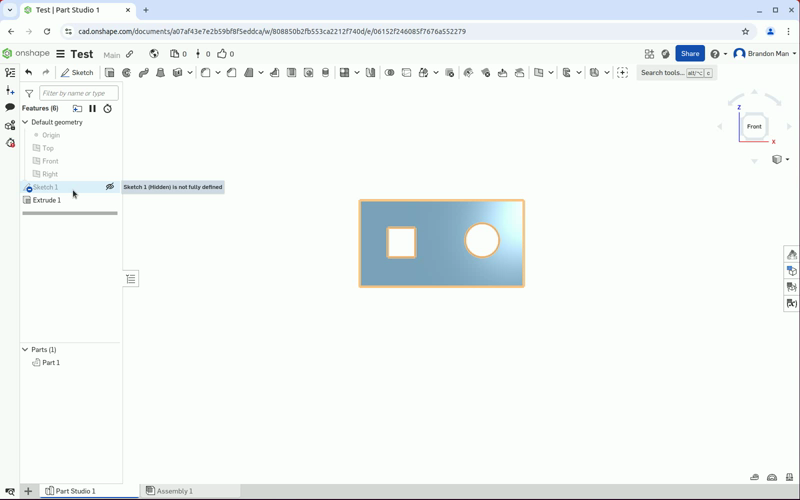
click(73, 189)
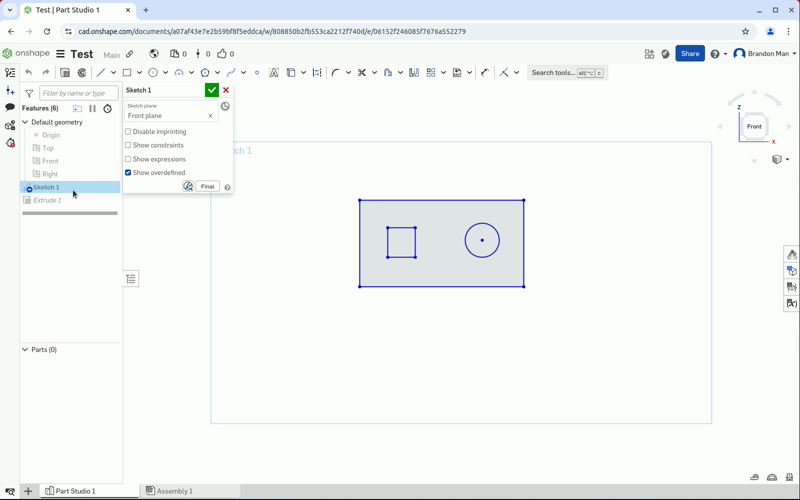
mouse_move(229, 92)
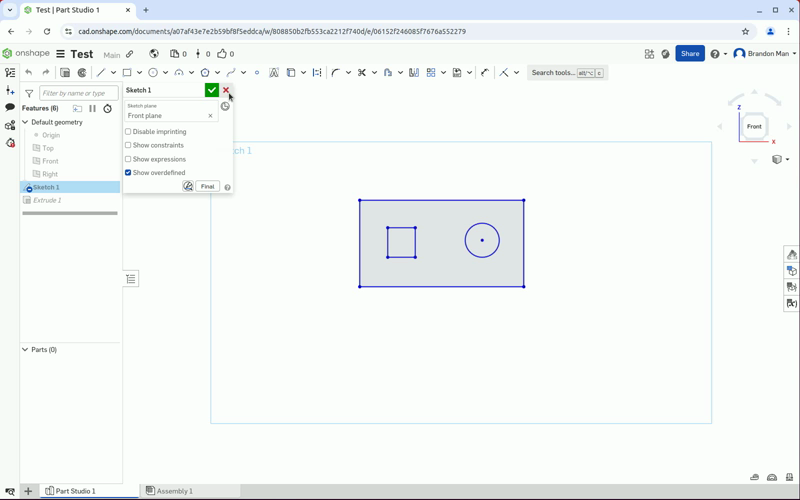
click(229, 92)
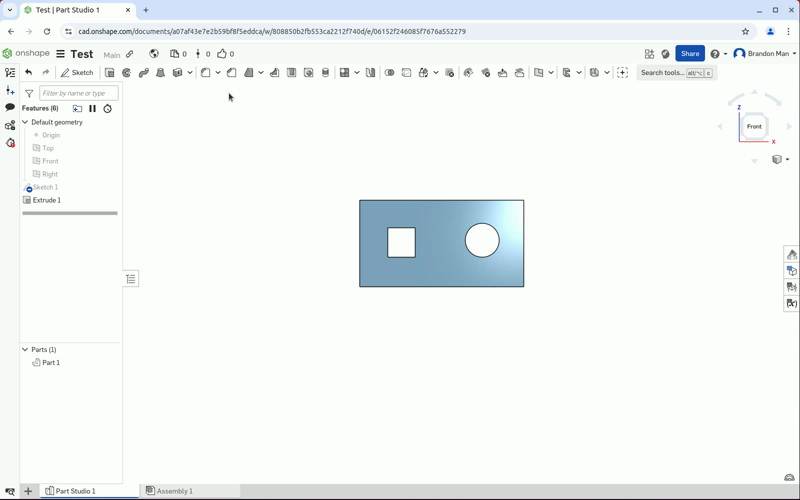
mouse_move(73, 352)
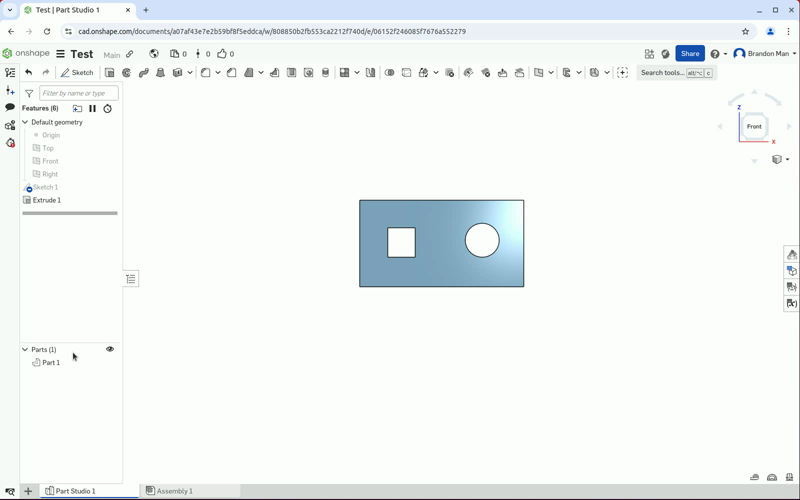
key(y)
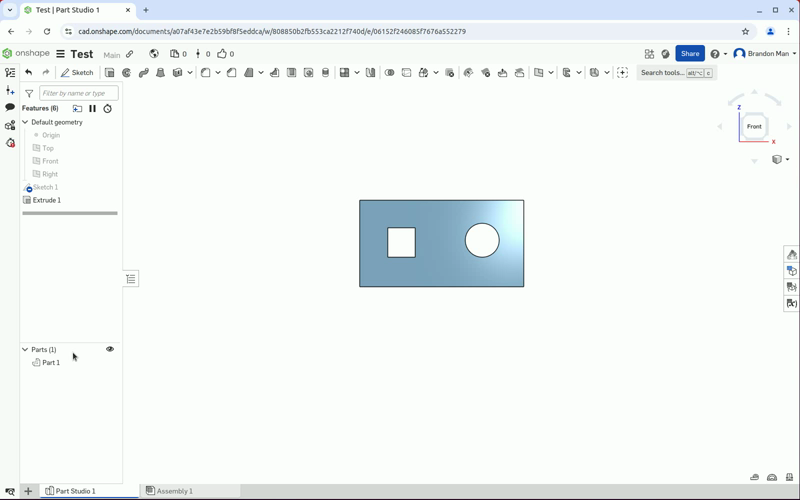
key(shift+p)
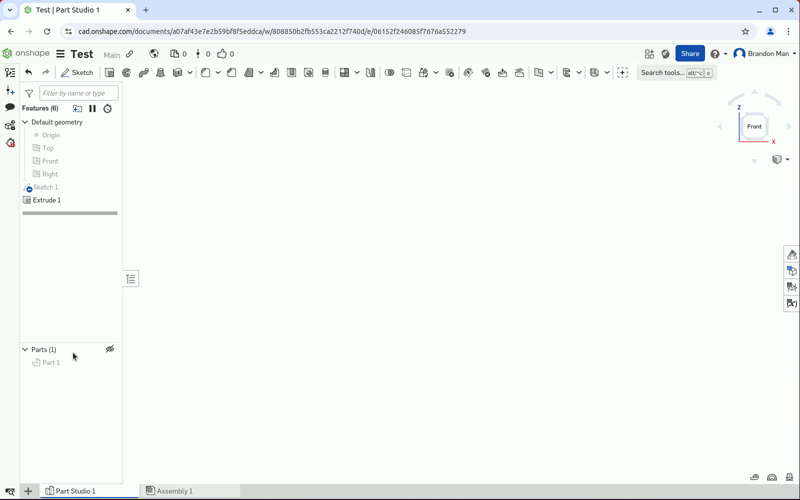
key(space)
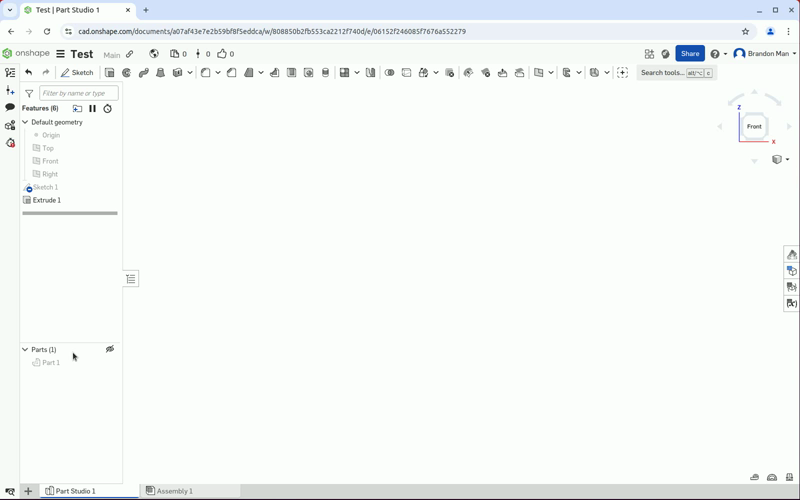
key_down(shift)
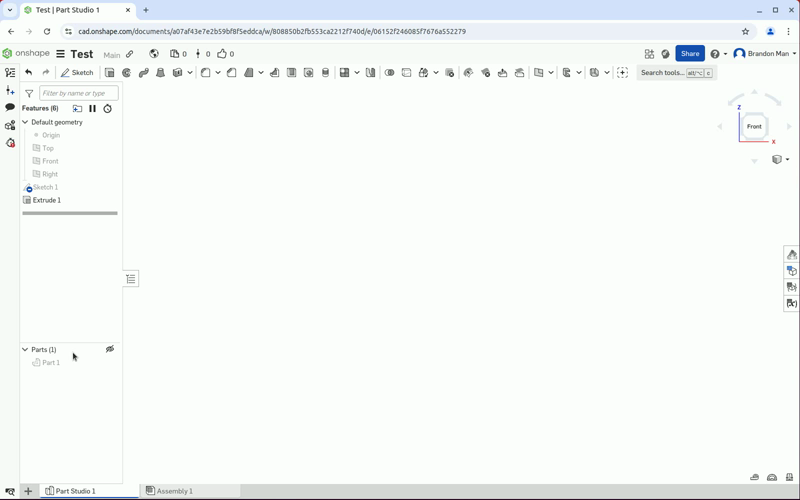
key(down)
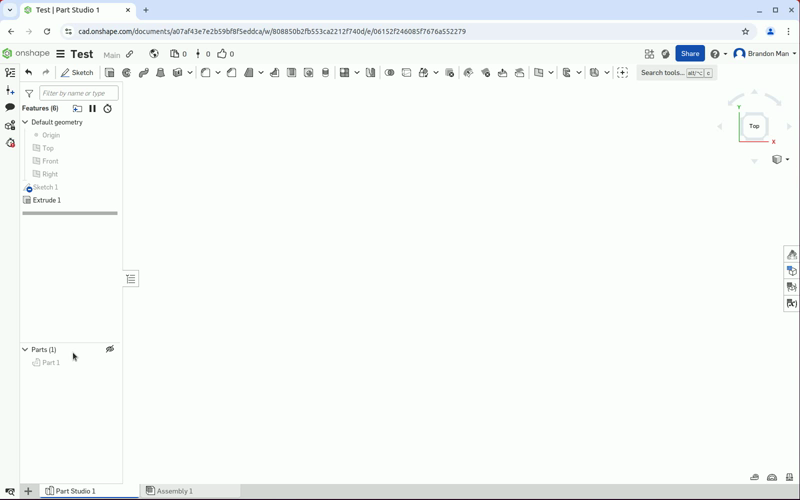
key_up(shift)
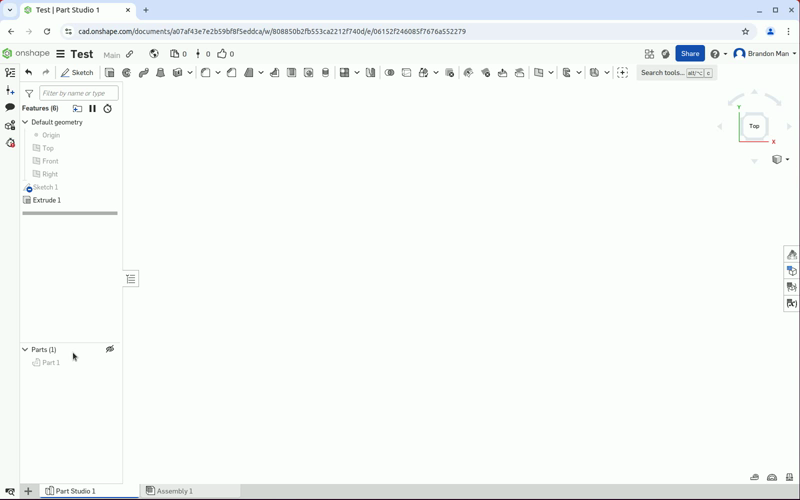
mouse_move(73, 352)
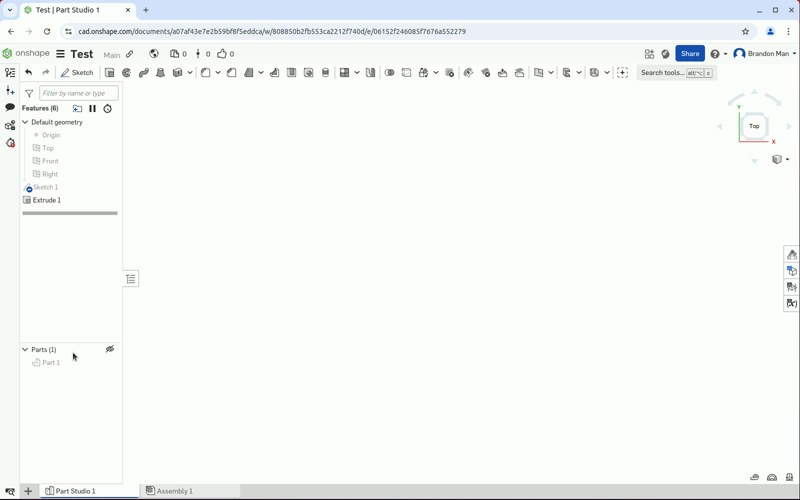
key(shift+y)
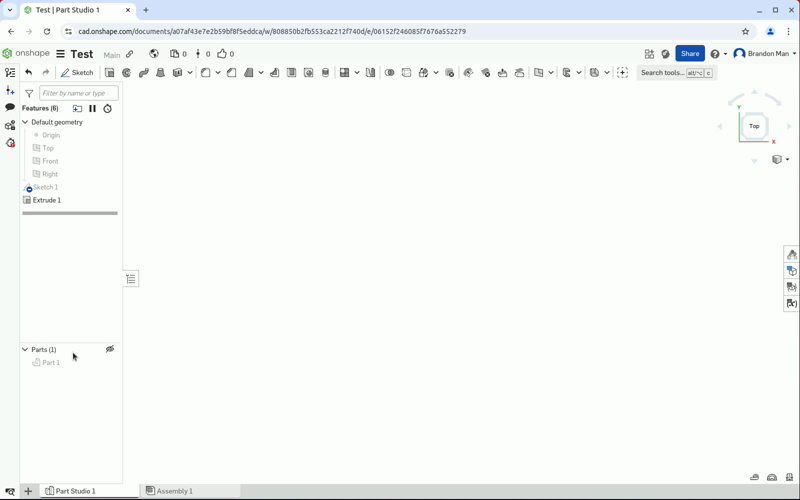
key(shift+s)
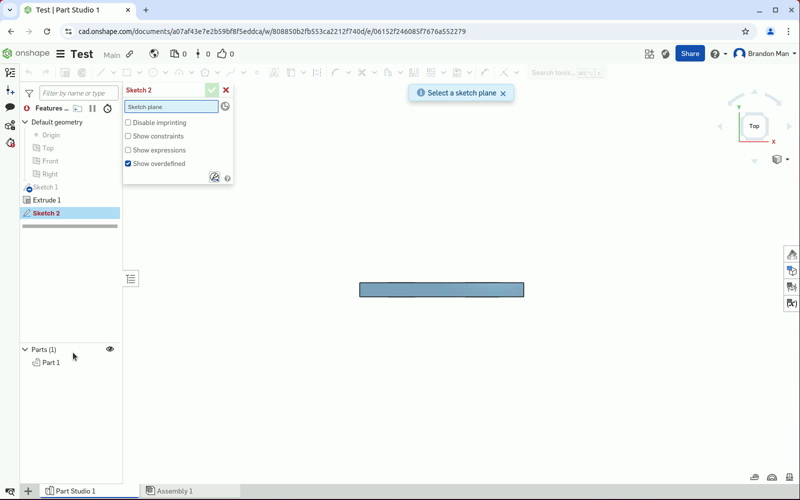
mouse_move(73, 150)
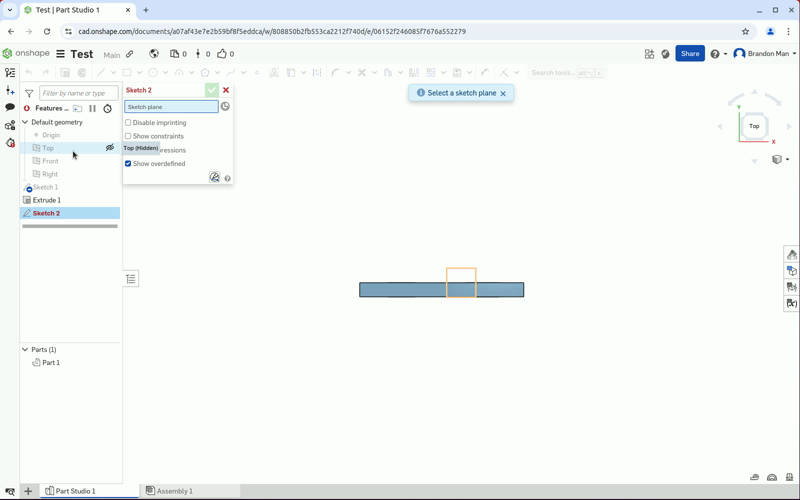
click(73, 150)
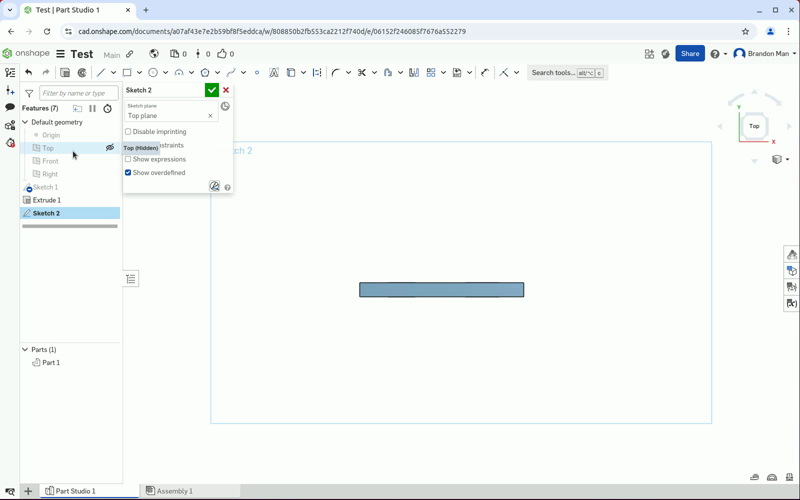
mouse_move(73, 352)
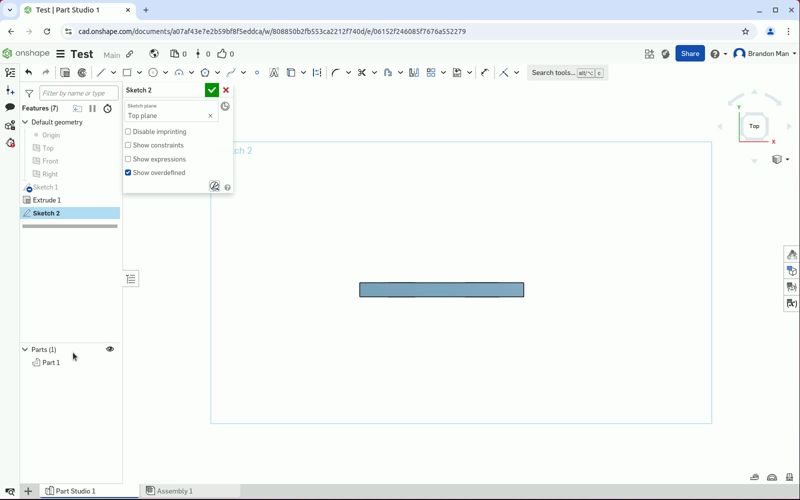
key(y)
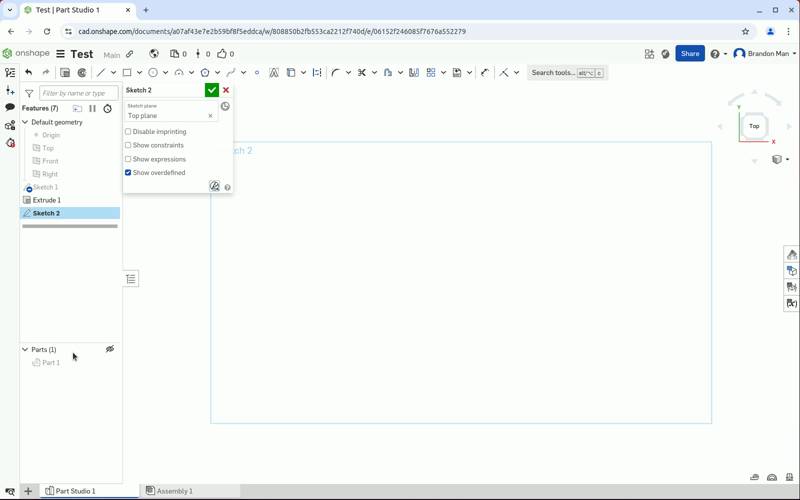
key(l)
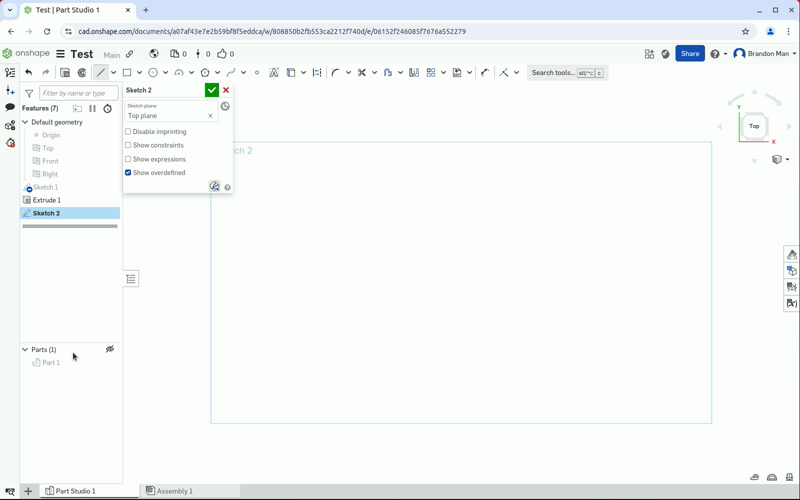
key_down(shift)
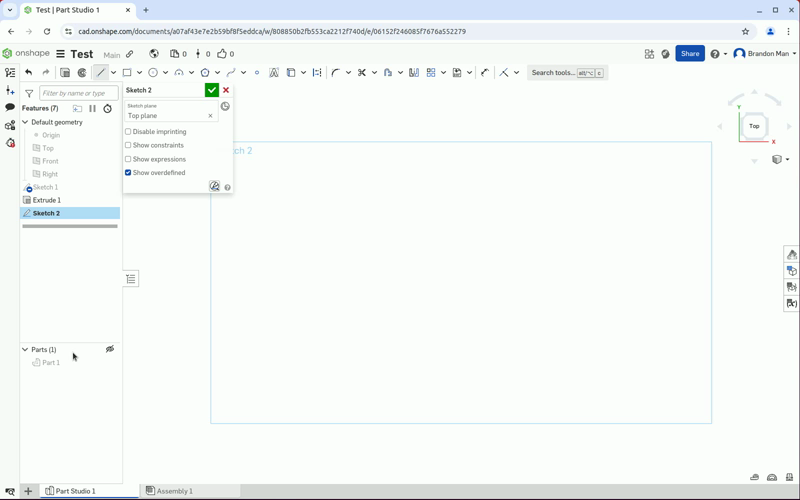
mouse_move(348, 326)
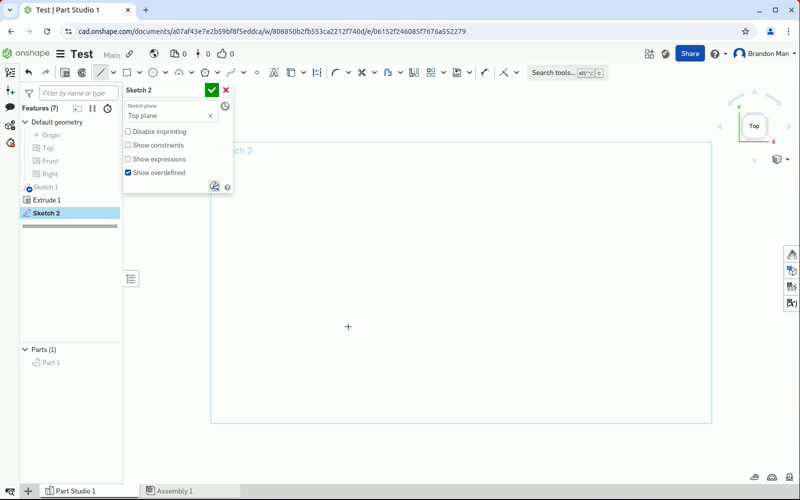
click(348, 326)
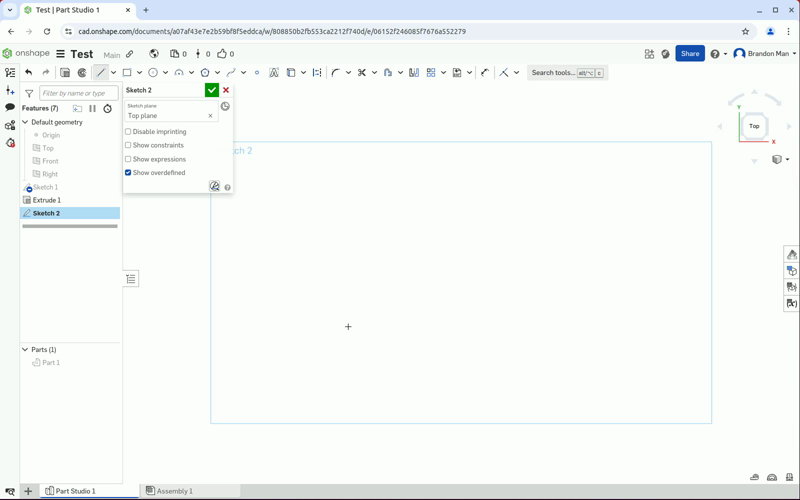
key_up(shift)
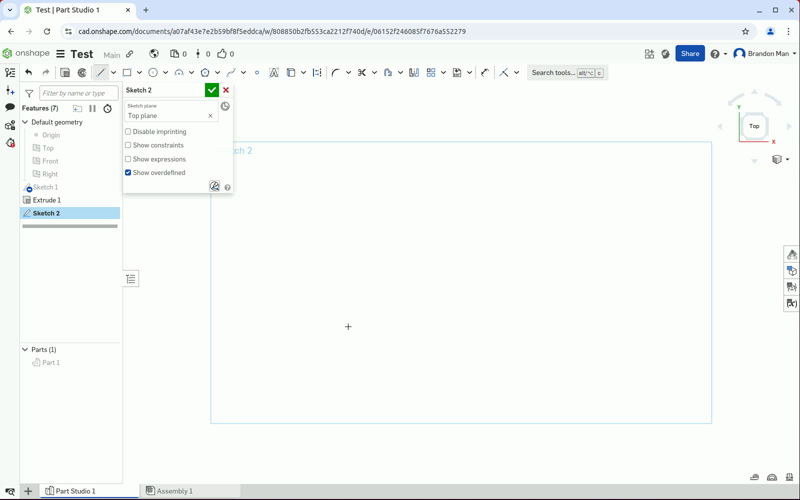
key_down(shift)
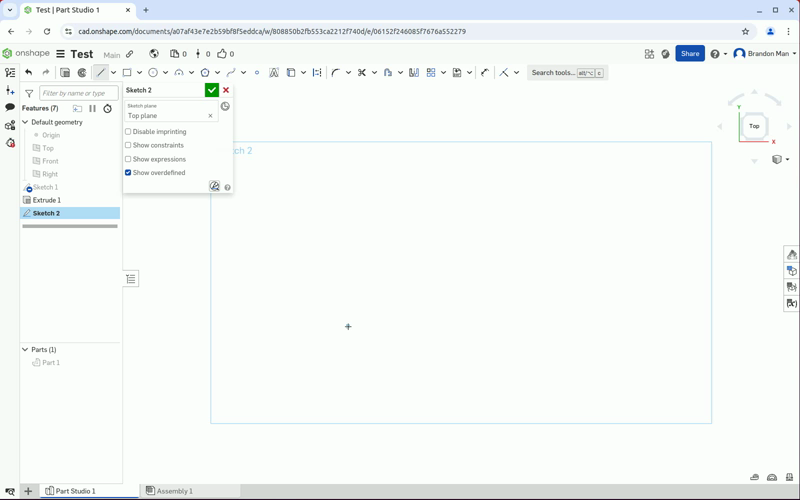
mouse_move(378, 326)
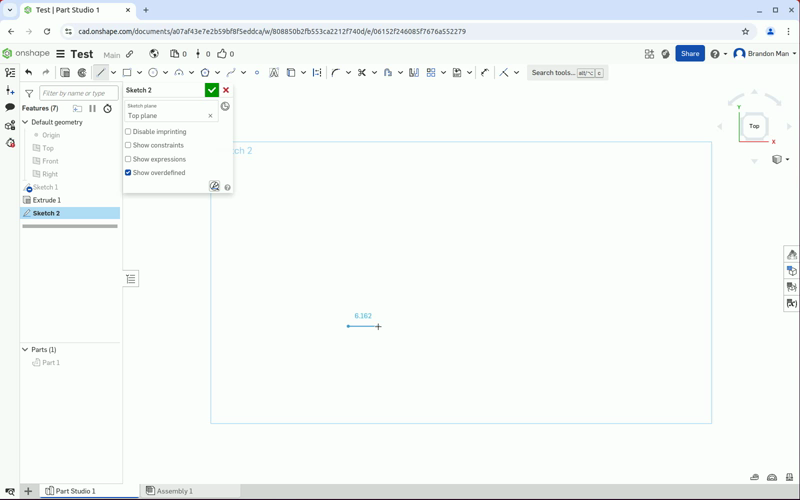
mouse_move(369, 326)
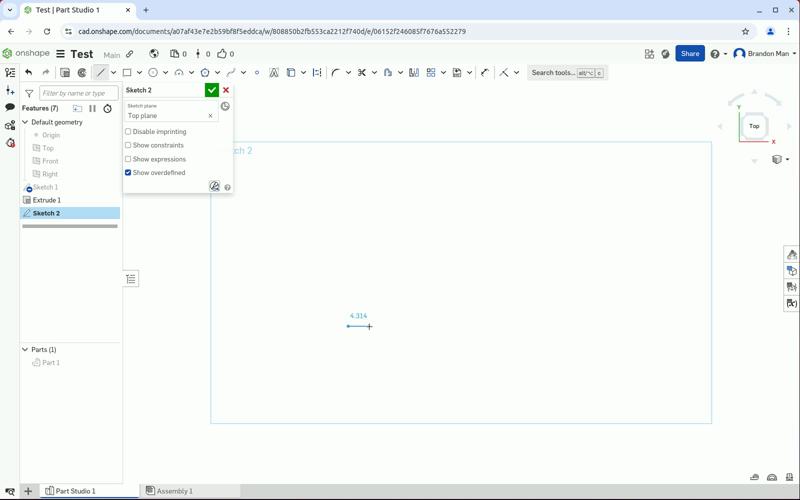
click(369, 326)
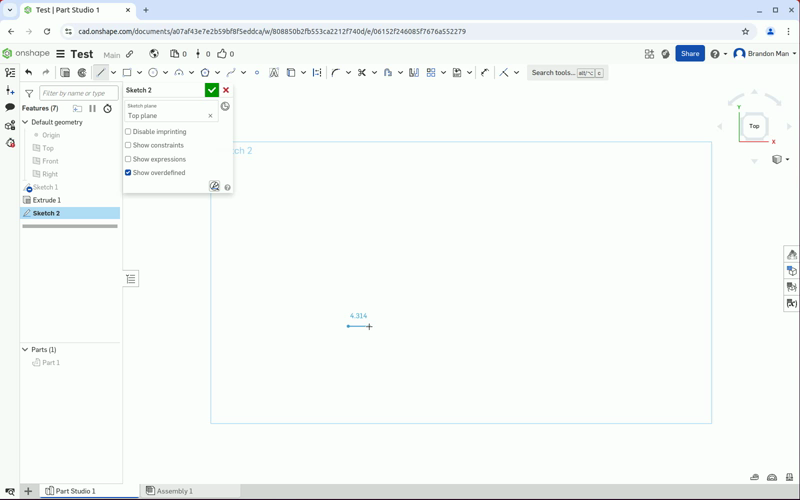
key_up(shift)
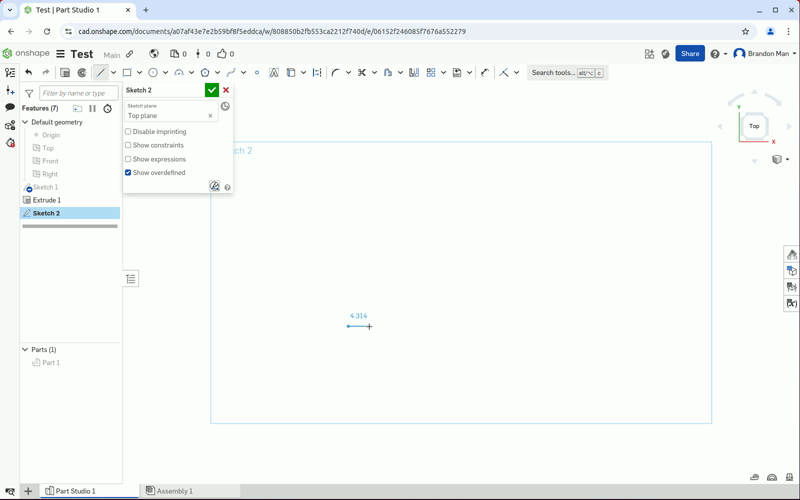
key_down(shift)
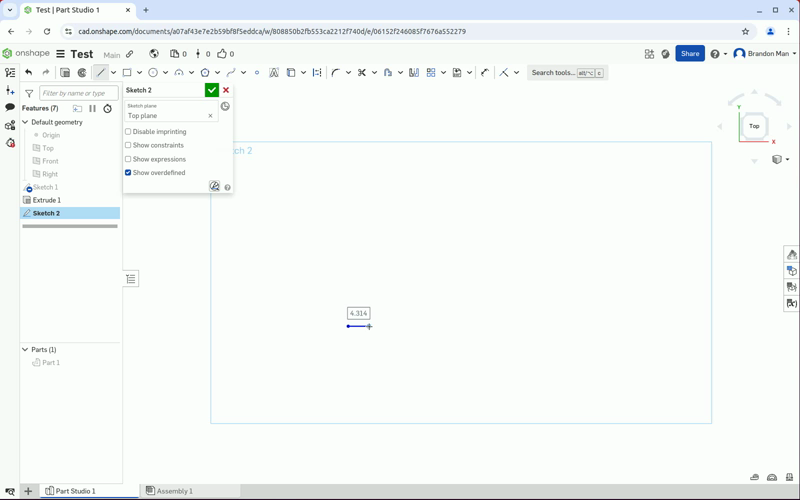
mouse_move(399, 326)
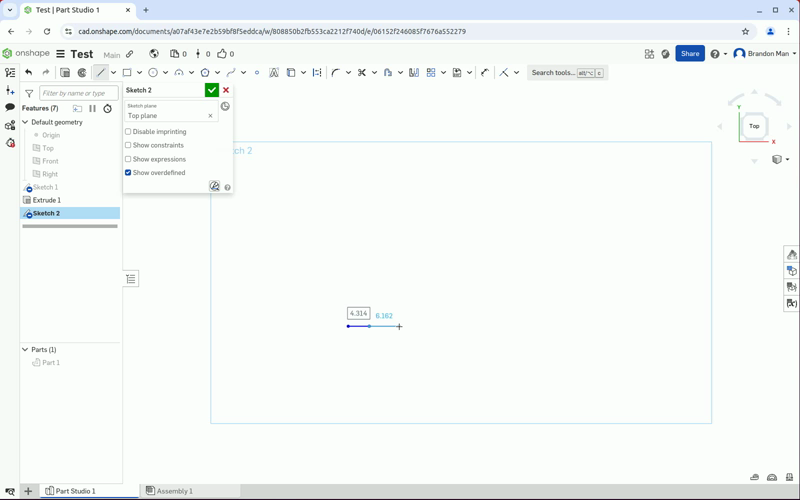
mouse_move(369, 297)
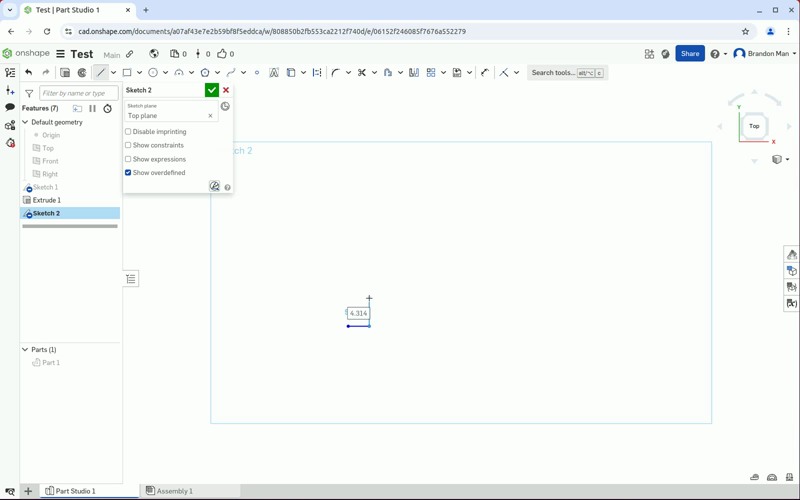
click(369, 297)
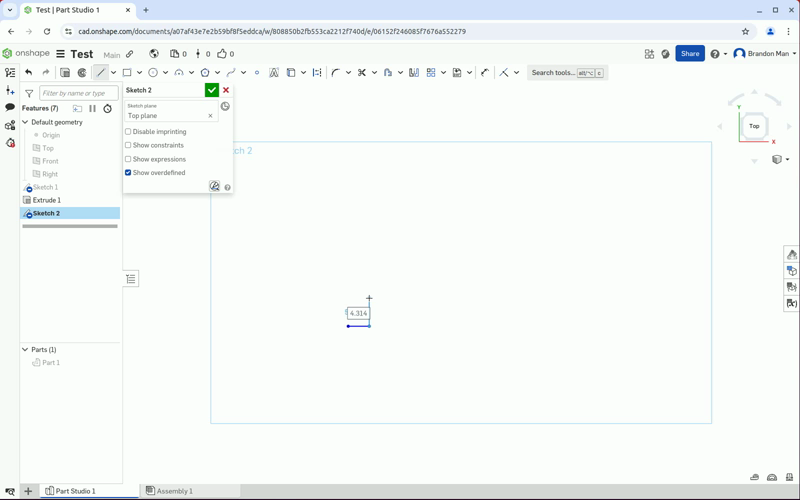
key_up(shift)
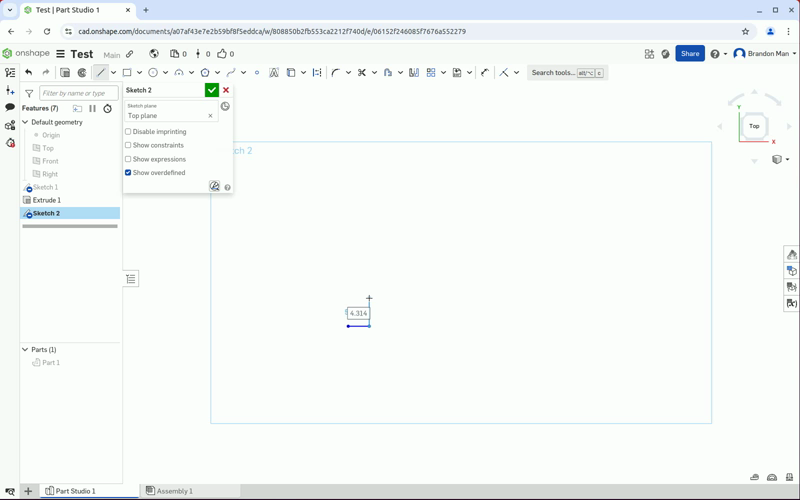
key_down(shift)
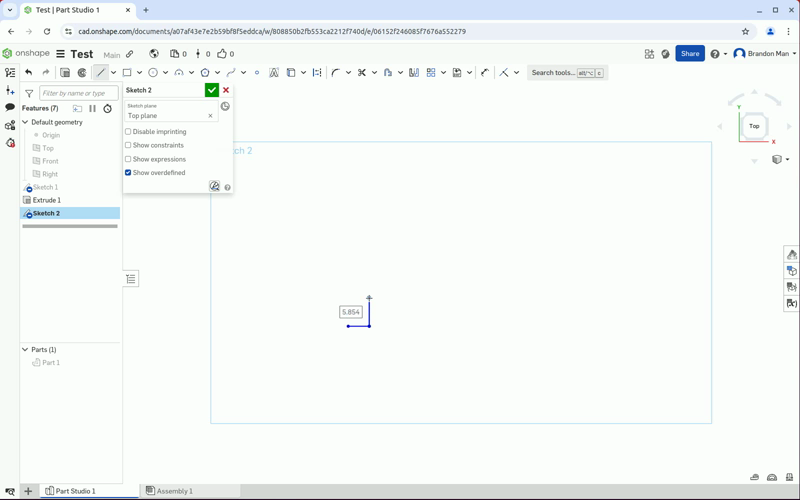
mouse_move(399, 297)
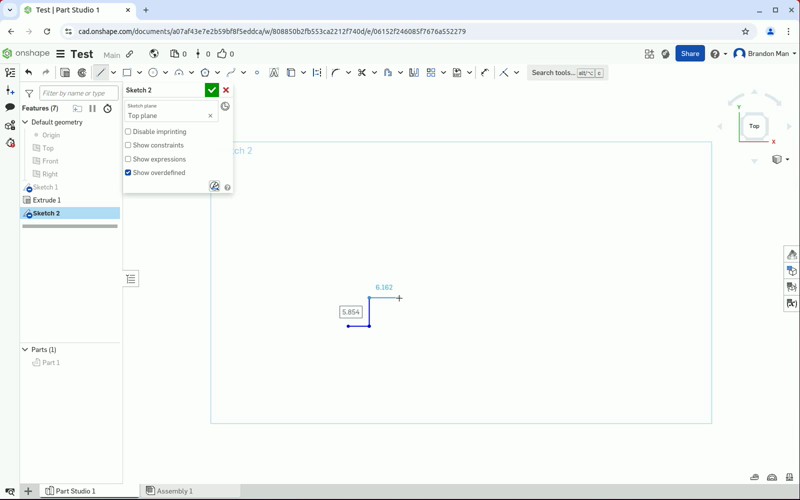
mouse_move(360, 297)
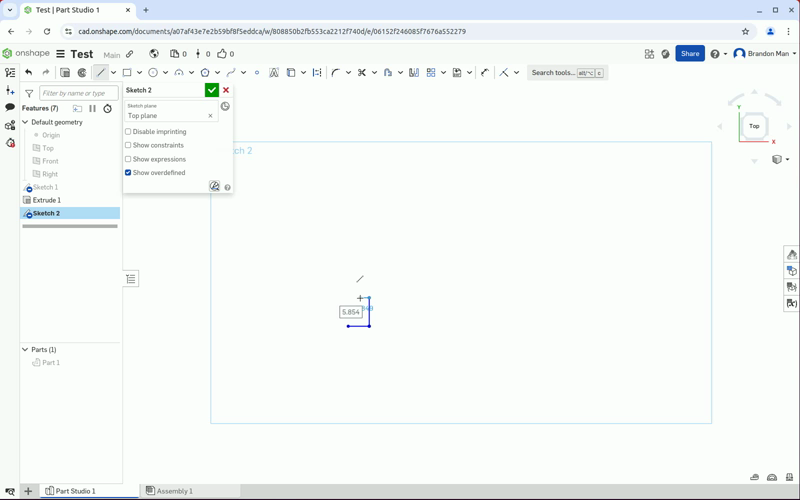
click(360, 297)
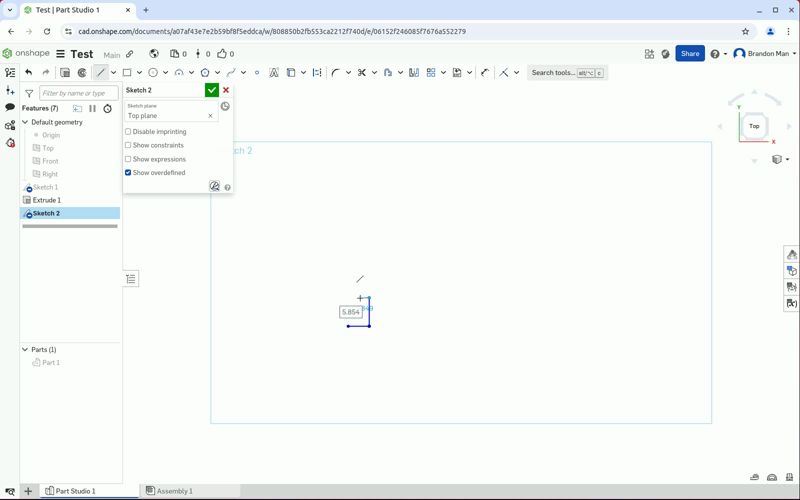
key_up(shift)
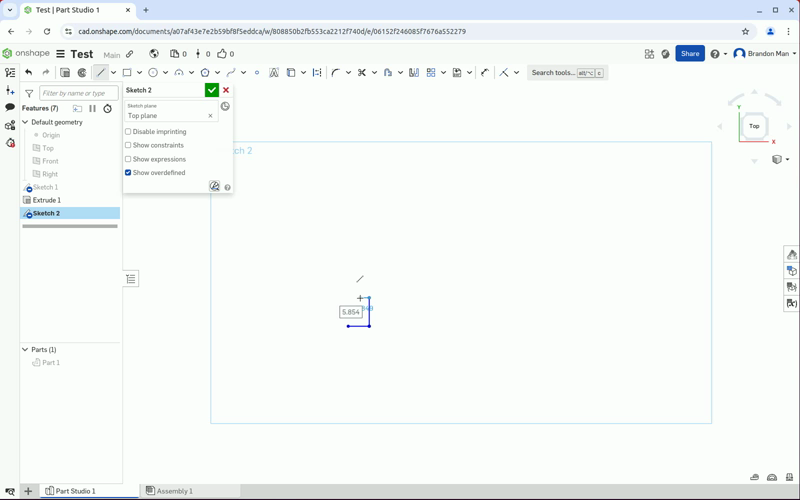
key_down(shift)
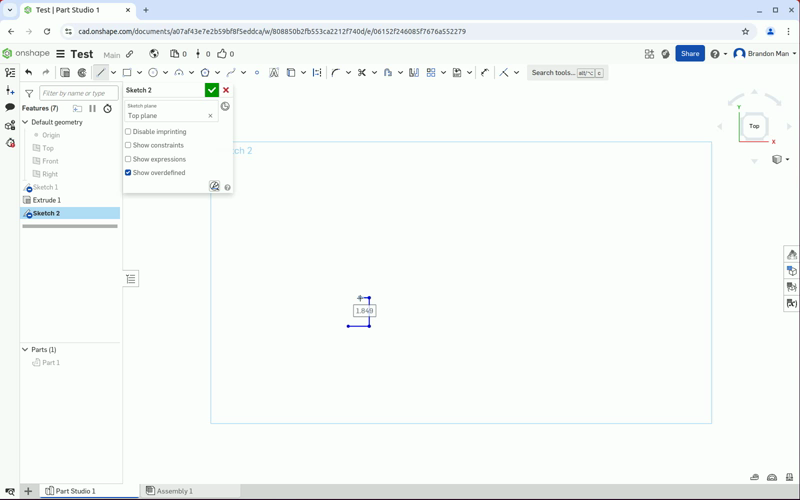
mouse_move(390, 297)
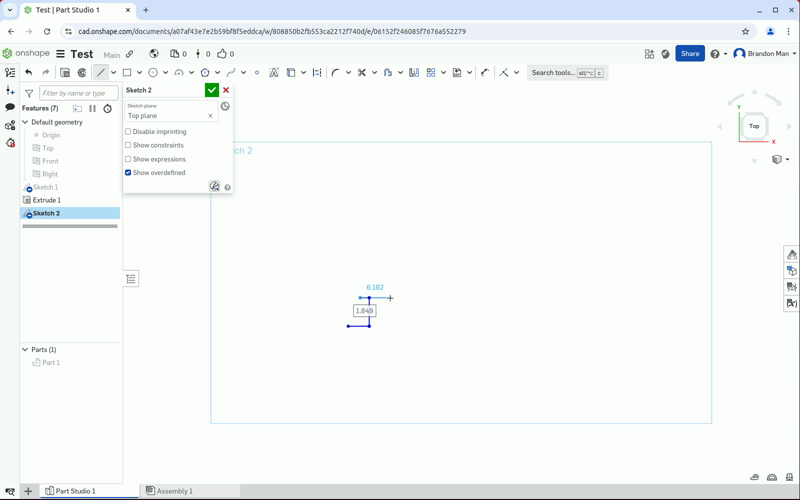
mouse_move(360, 284)
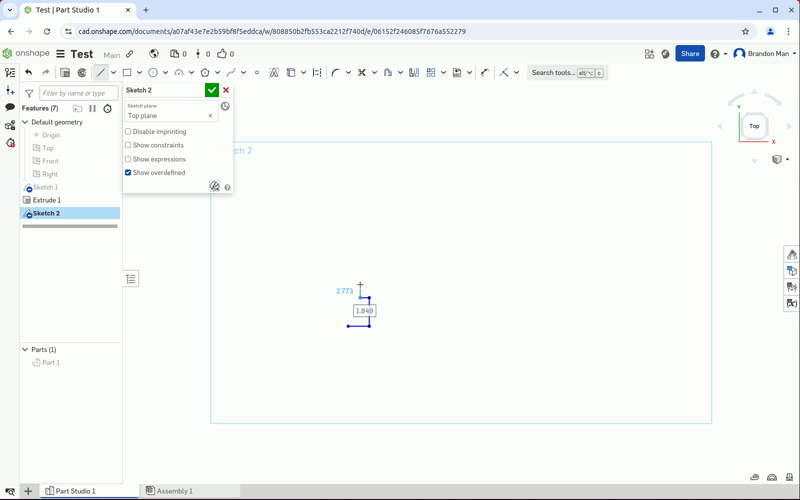
click(360, 284)
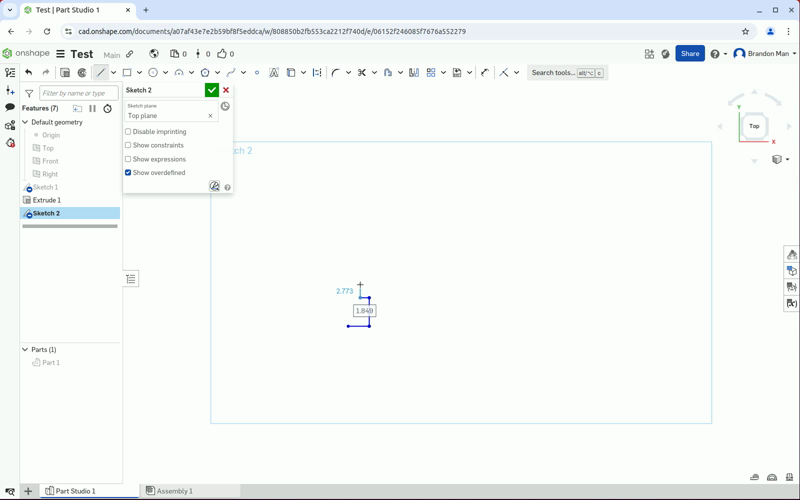
key_up(shift)
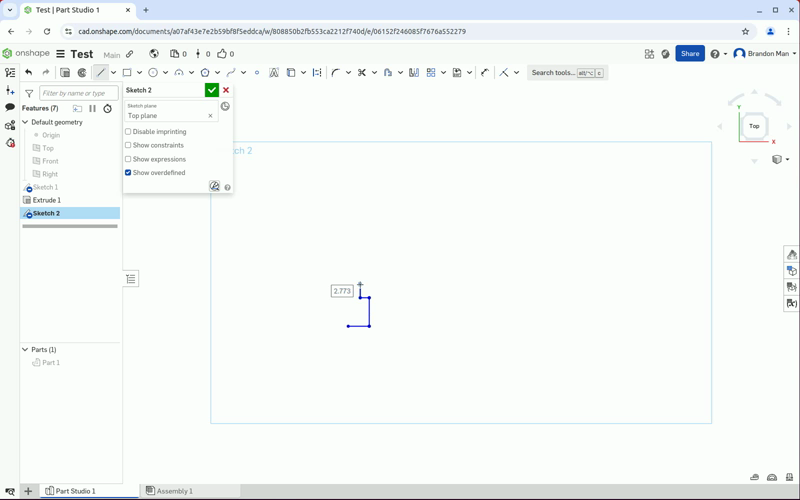
key_down(shift)
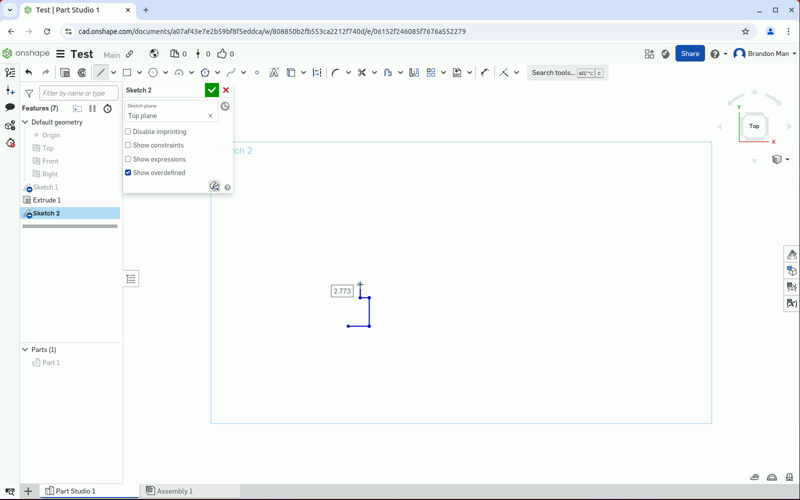
mouse_move(390, 284)
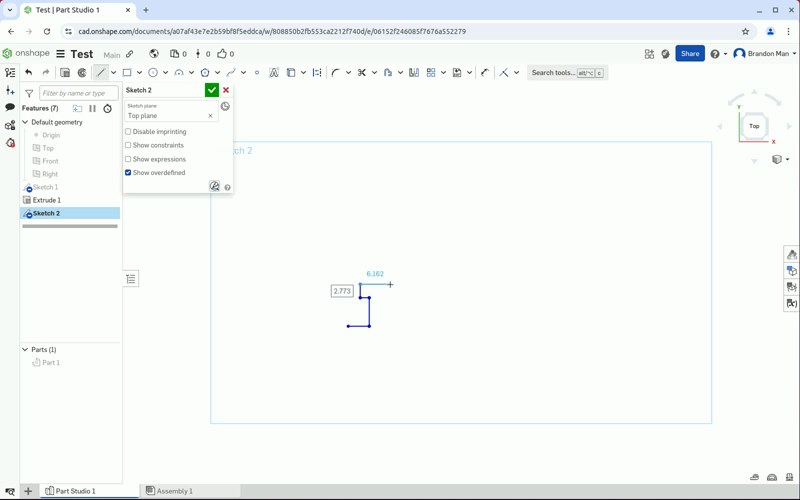
mouse_move(369, 284)
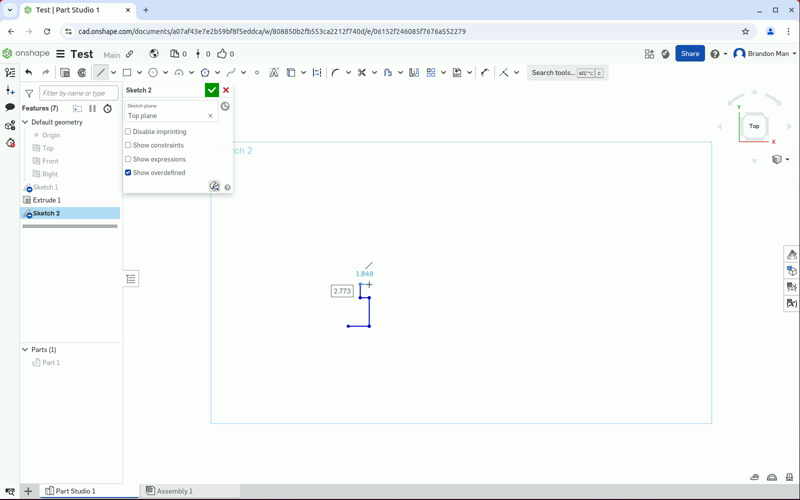
click(369, 284)
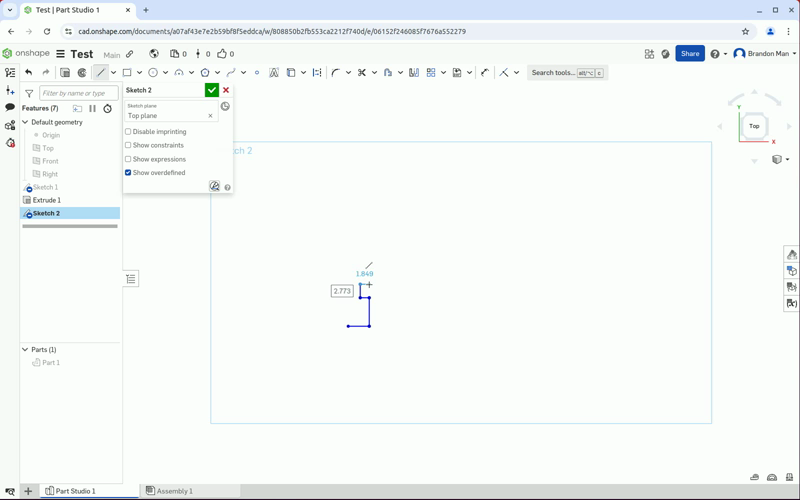
key_up(shift)
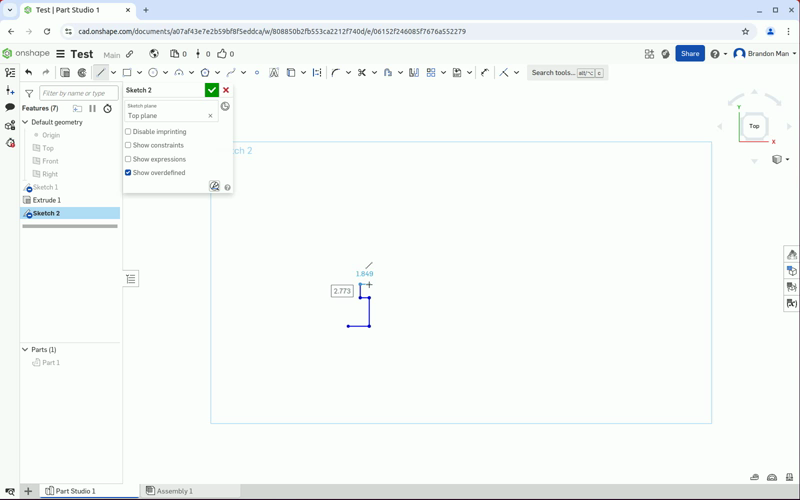
key_down(shift)
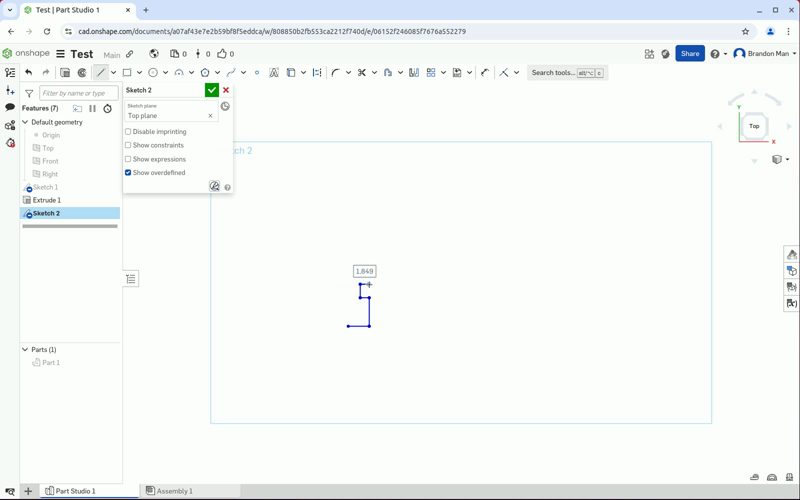
mouse_move(369, 183)
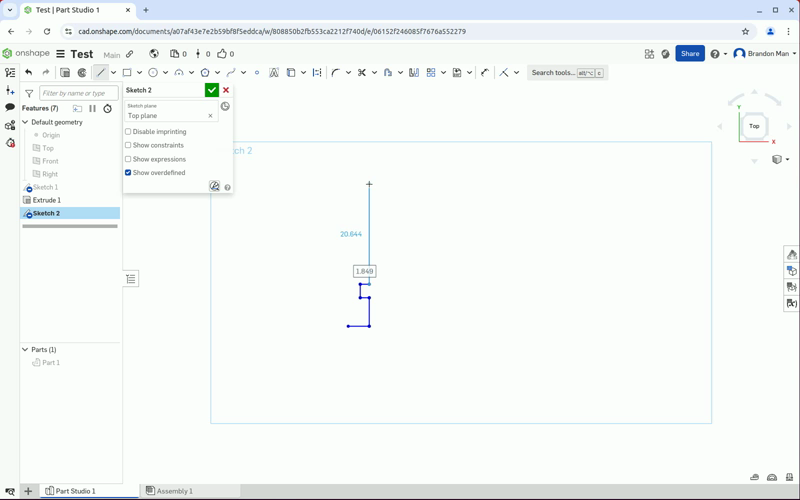
click(369, 183)
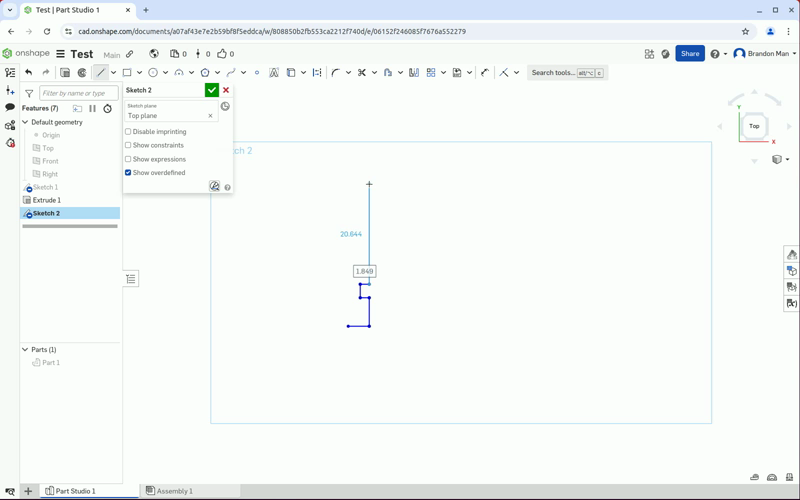
key_up(shift)
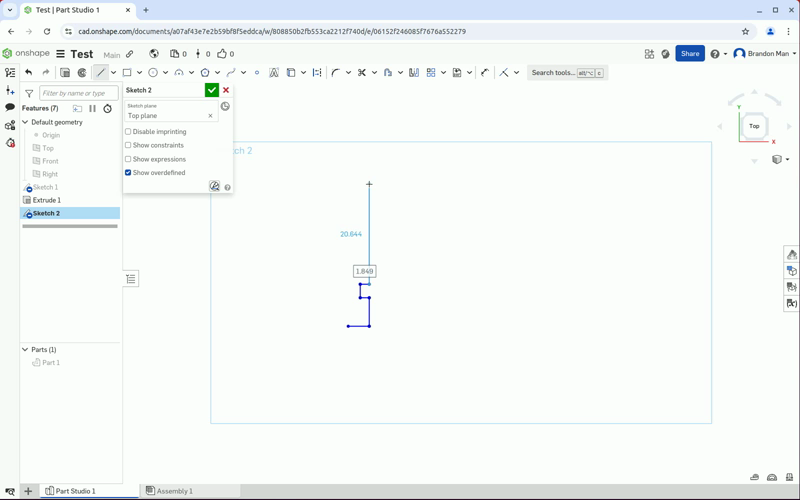
key_down(shift)
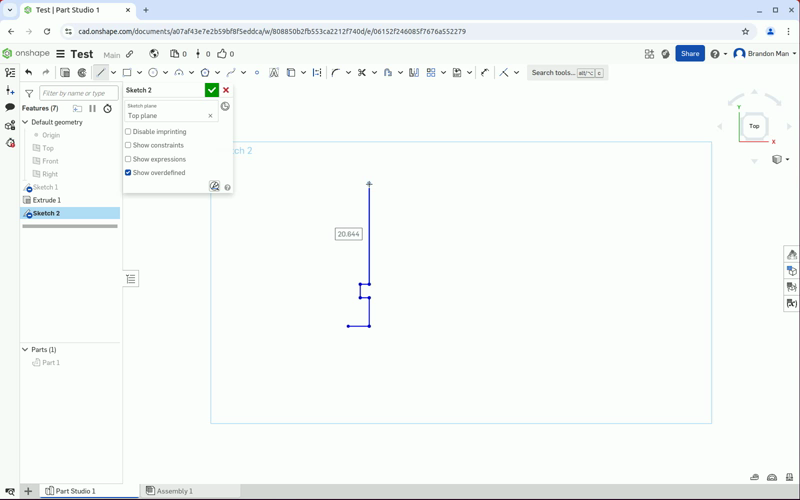
mouse_move(399, 183)
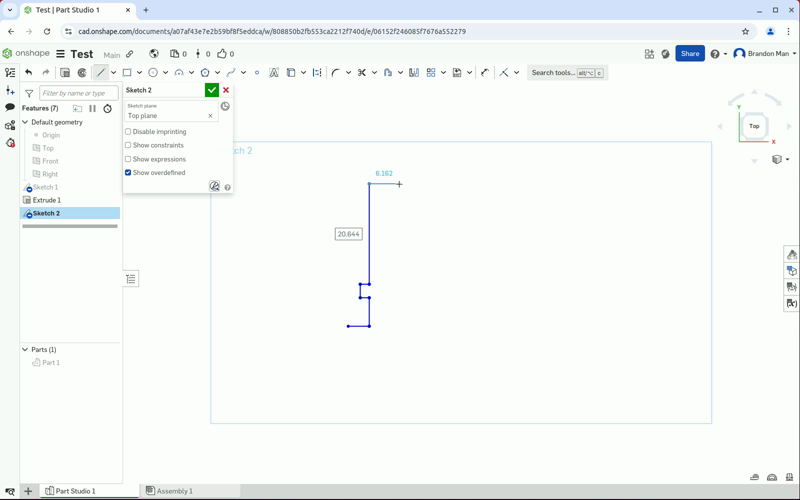
mouse_move(348, 183)
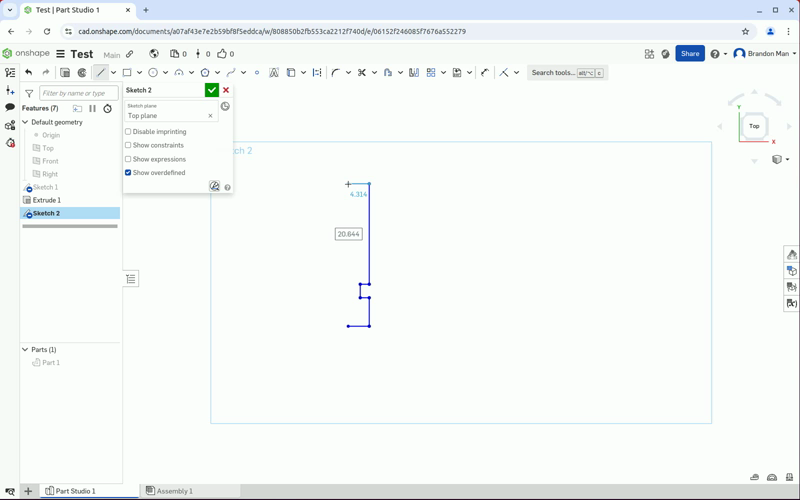
click(348, 183)
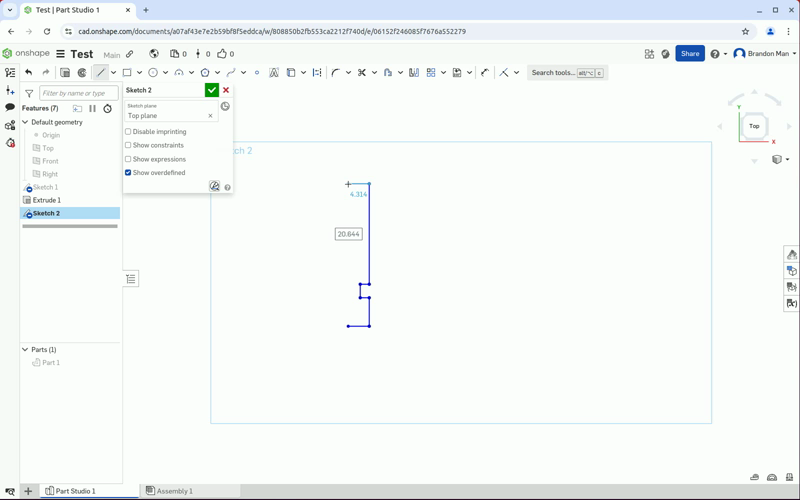
key_up(shift)
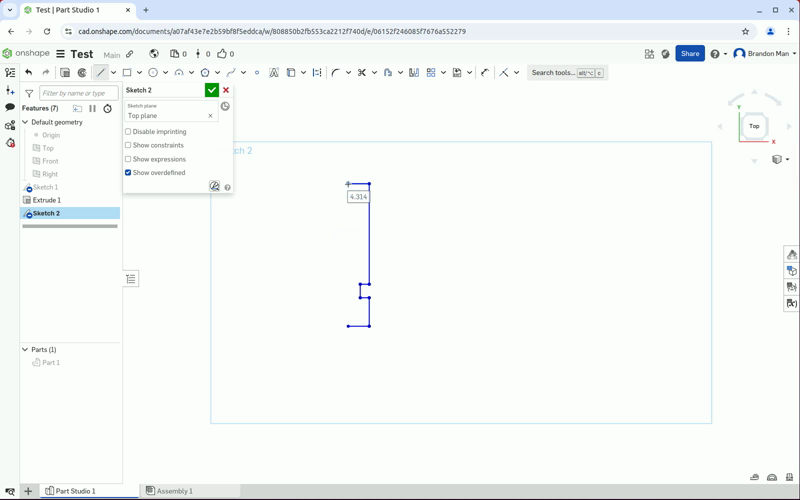
key_down(shift)
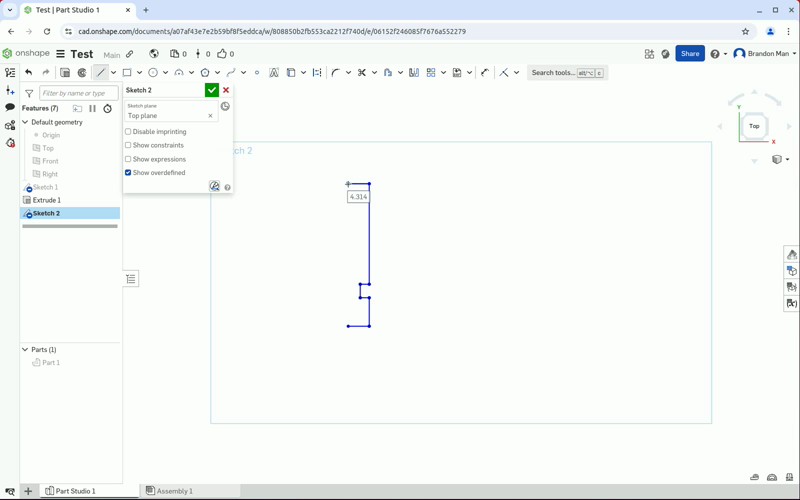
mouse_move(348, 326)
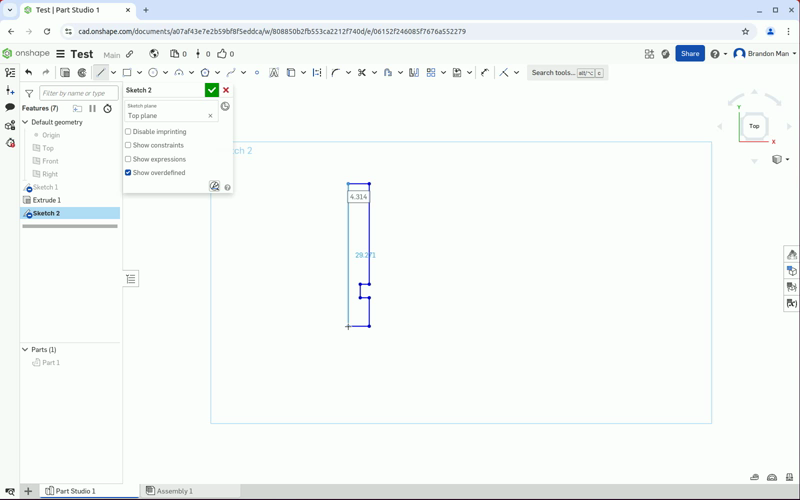
key_up(shift)
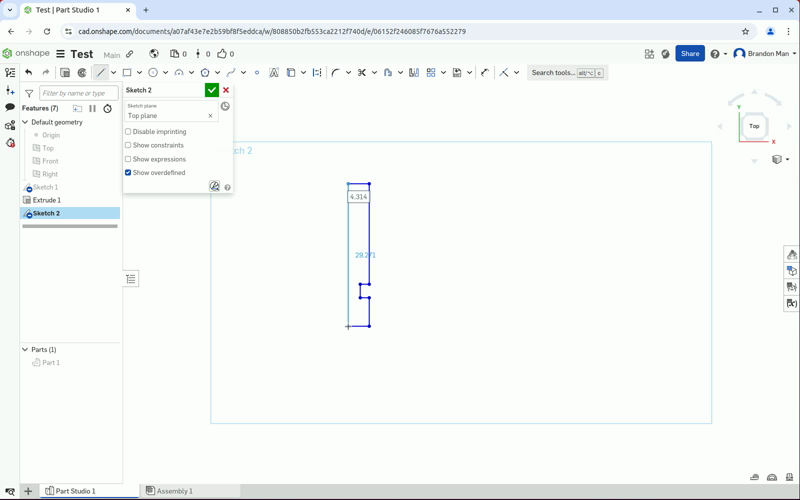
click(348, 326)
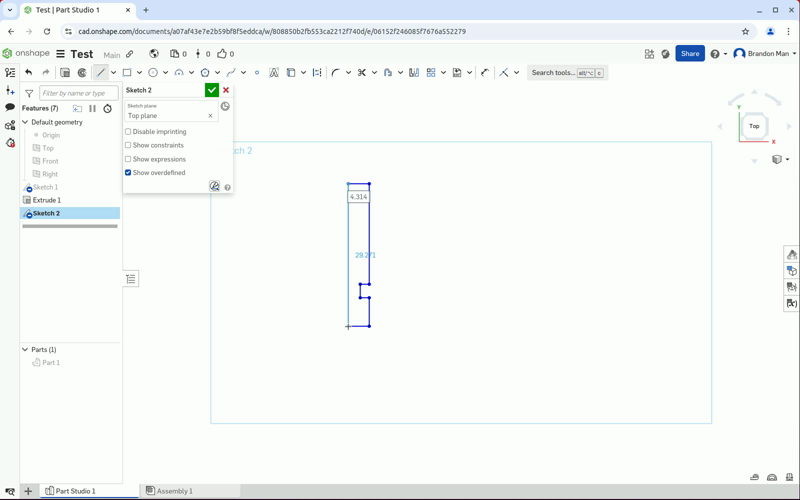
key(esc)
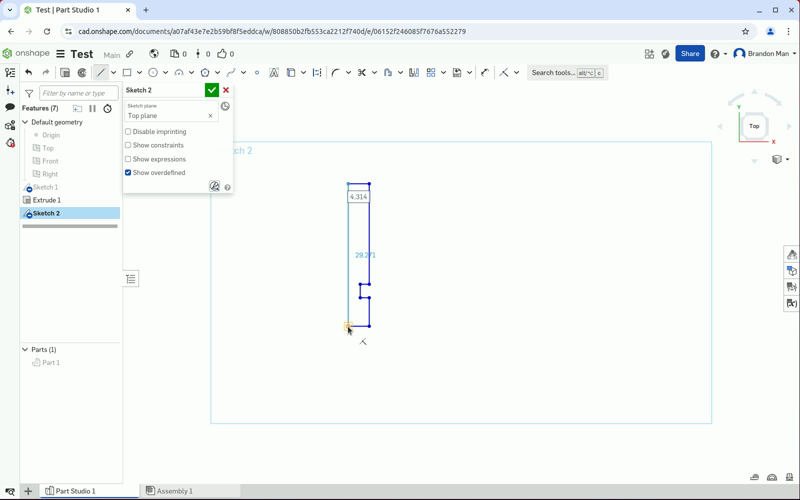
mouse_move(351, 221)
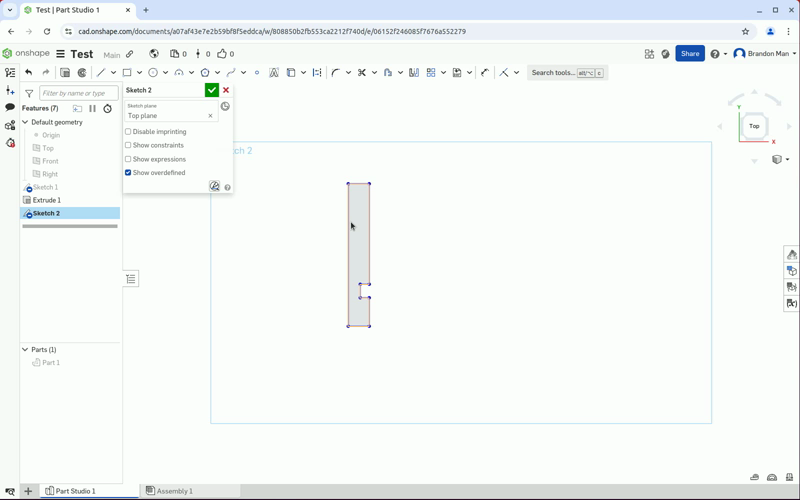
click(351, 221)
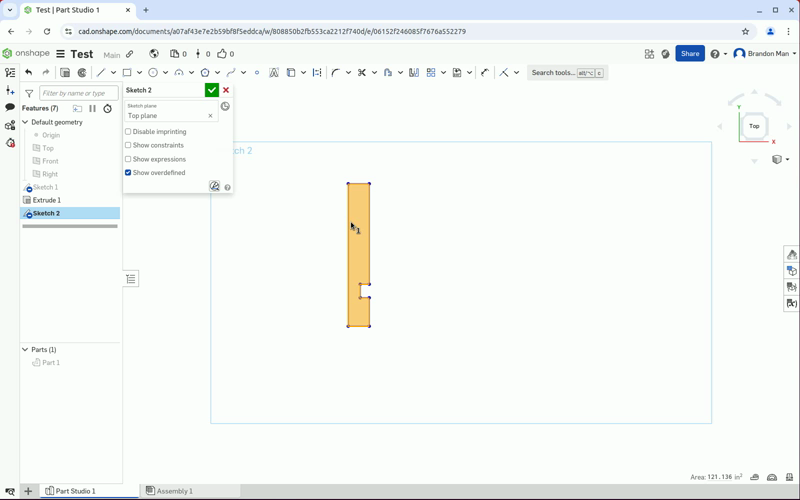
mouse_move(73, 352)
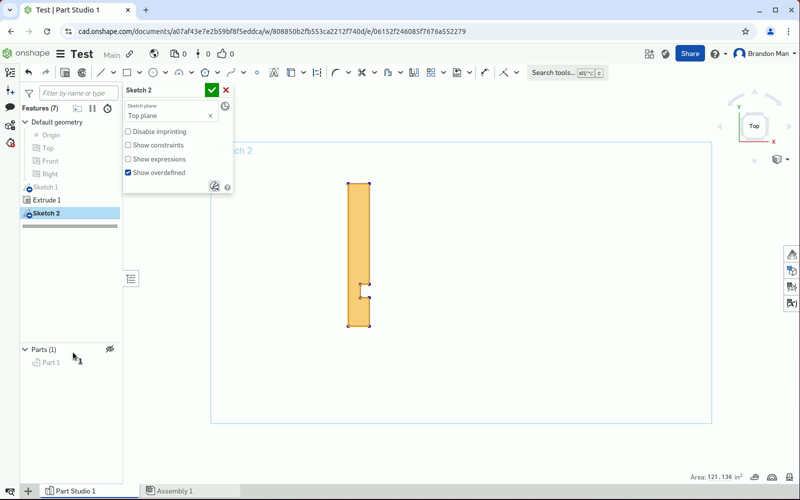
key(shift+y)
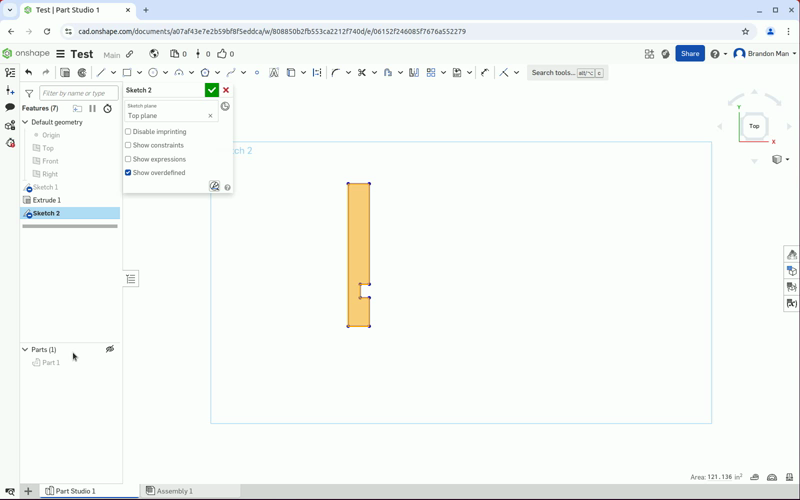
key(shift+e)
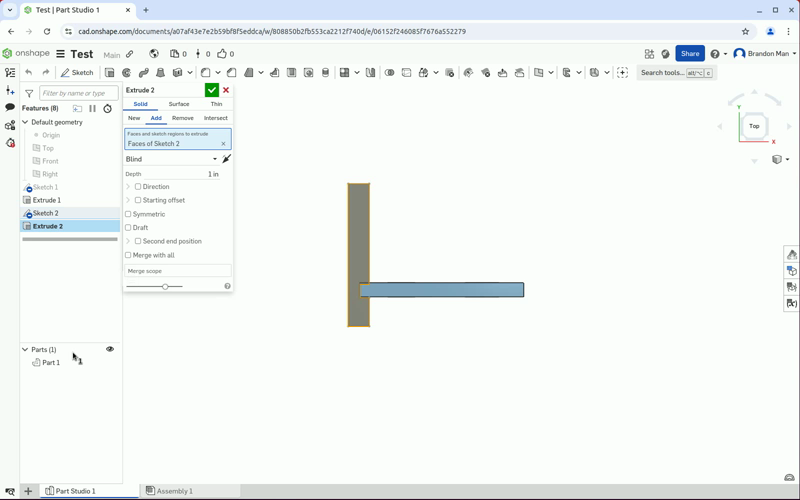
mouse_move(143, 106)
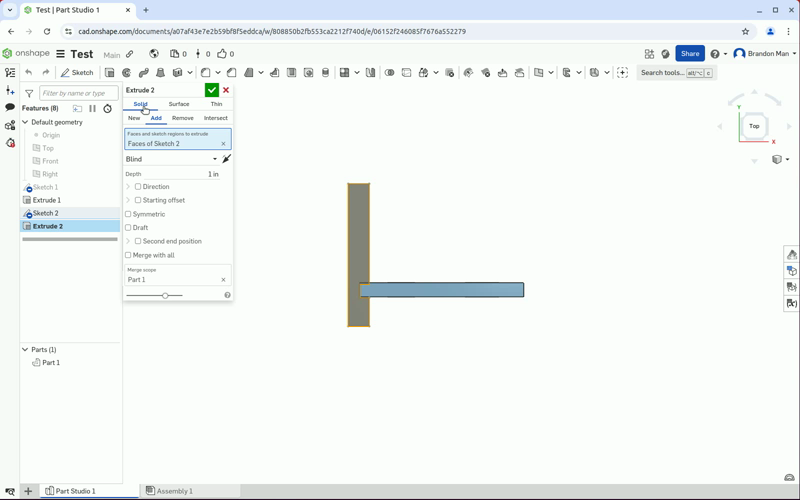
click(143, 106)
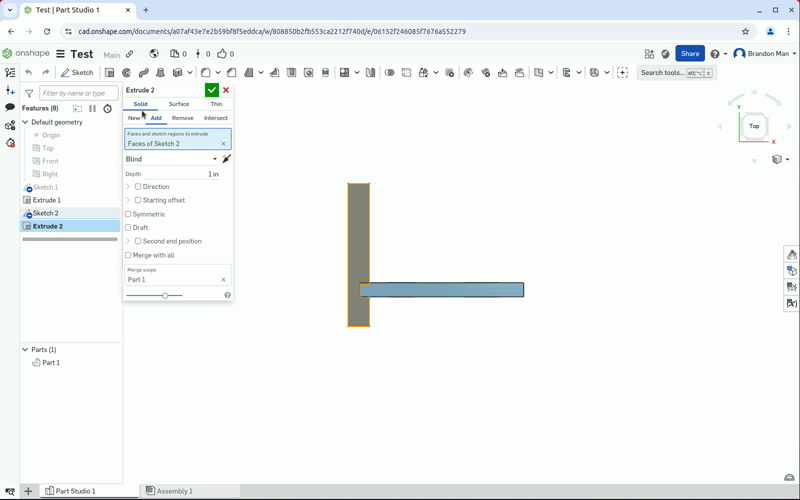
mouse_move(137, 120)
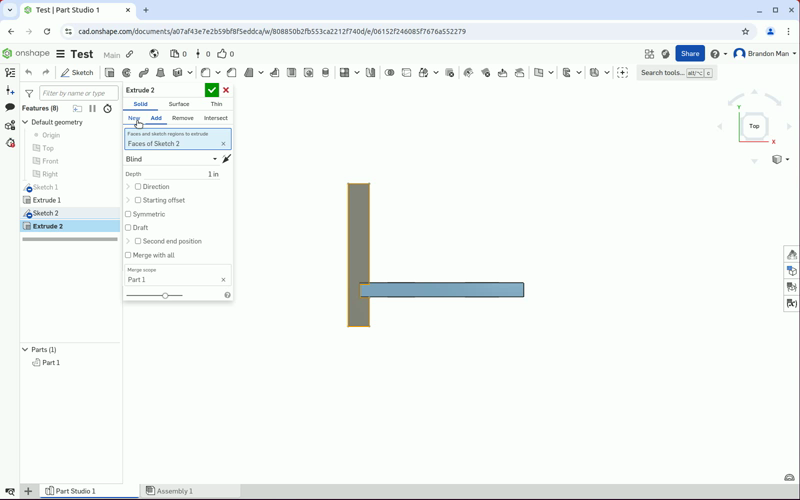
click(137, 120)
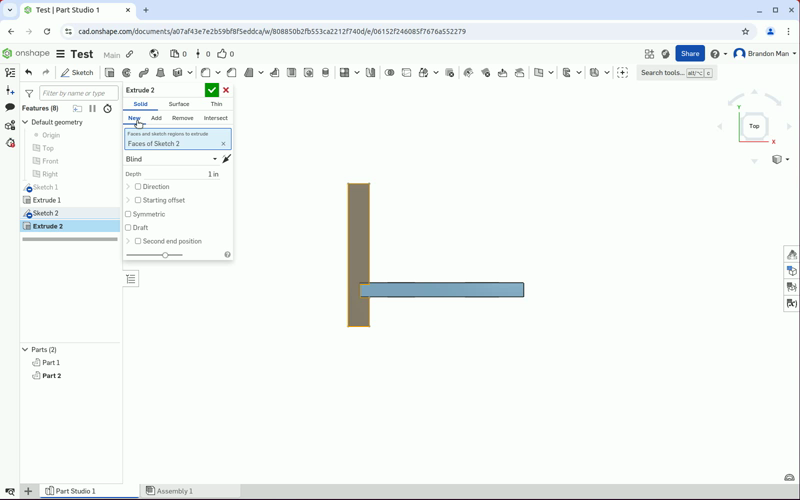
key(tab, 4)
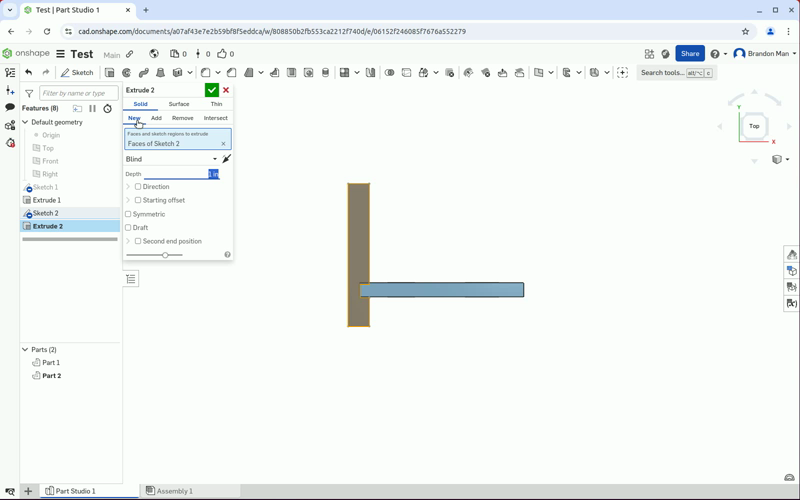
text(17.572)
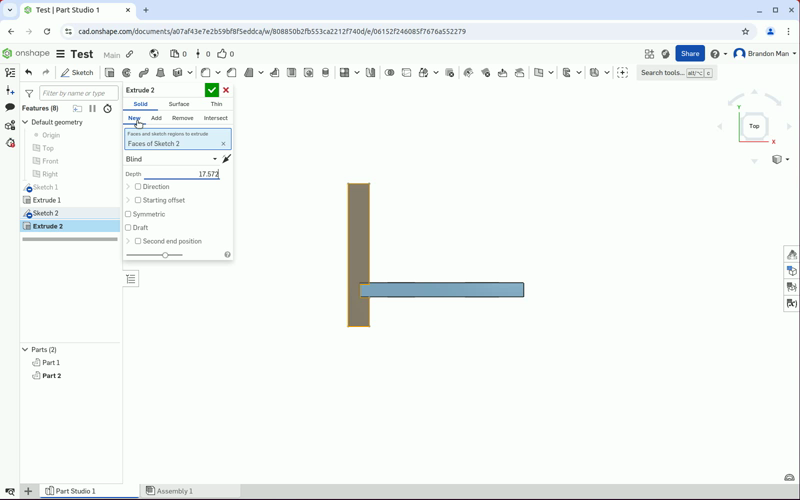
key(enter)
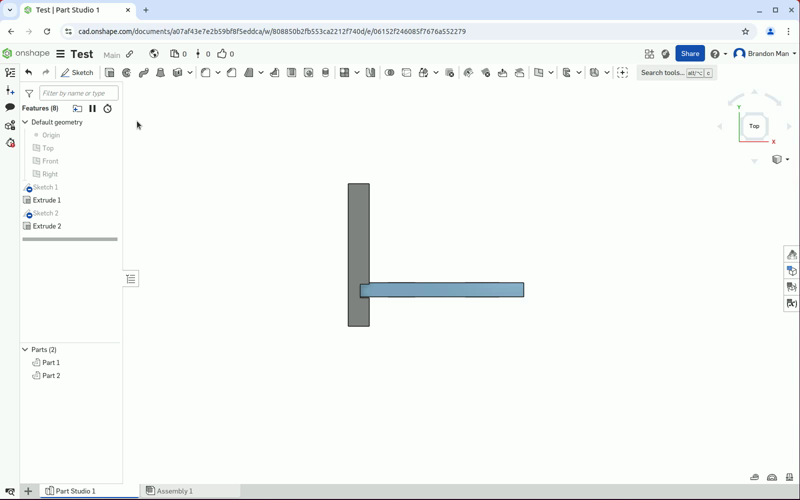
key(shift+h)
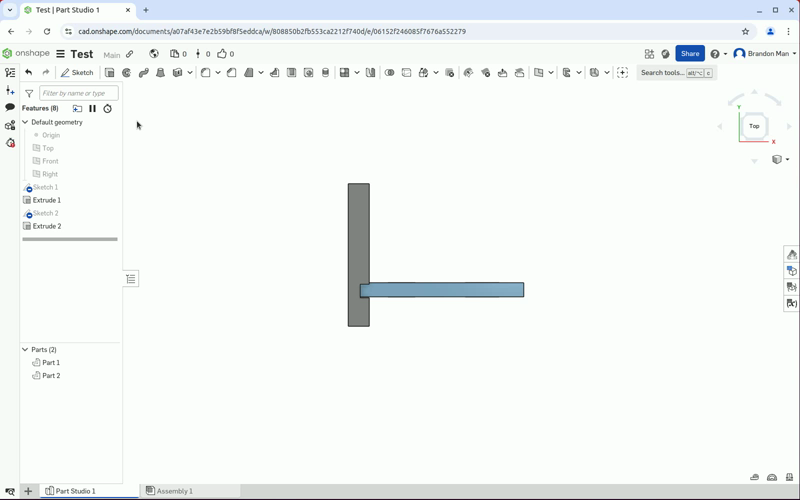
key(shift+h)
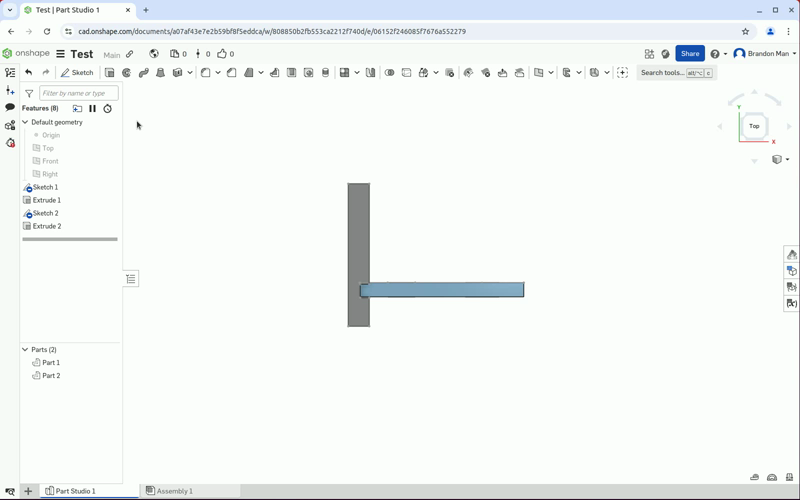
key(shift+7)
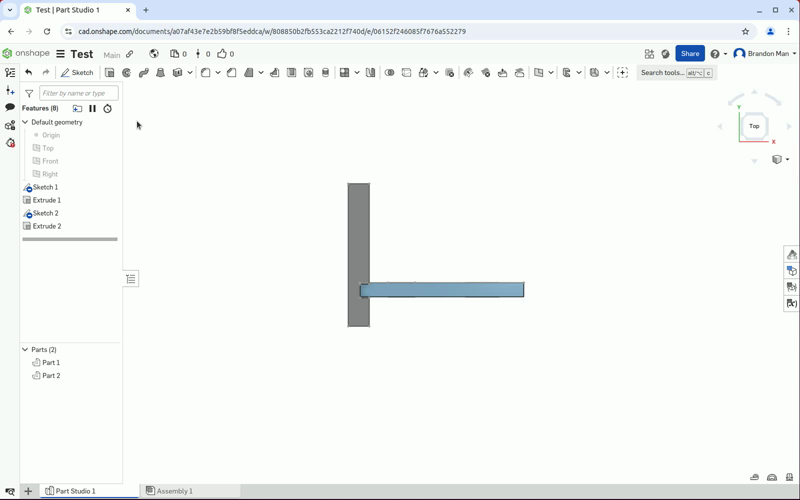
key(up, 3)
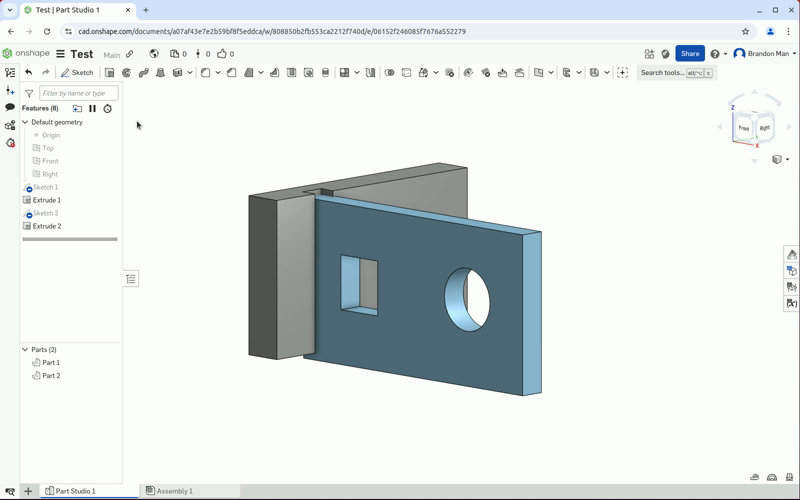
key(left, 3)
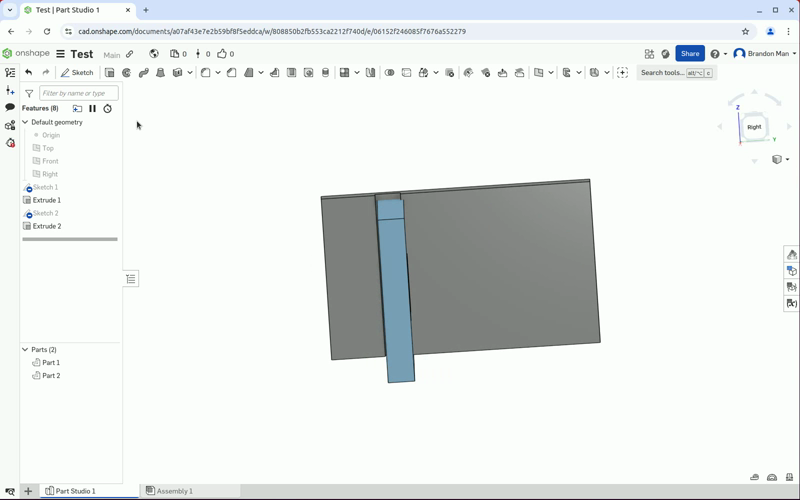
key(right, 3)
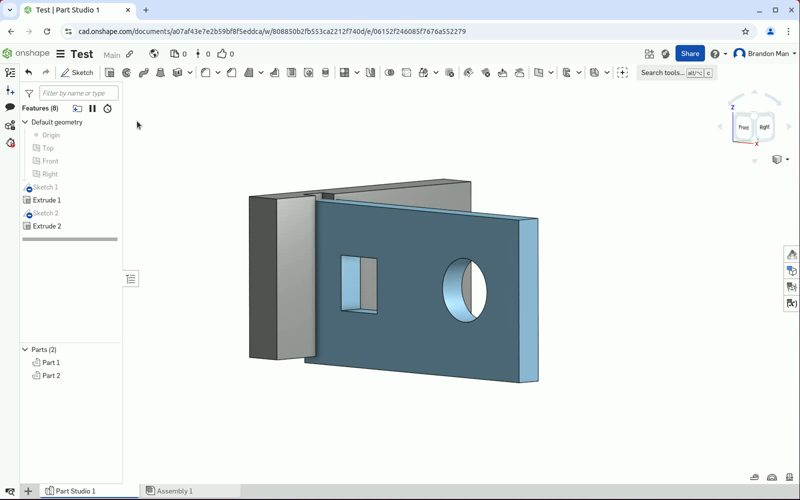
key(down, 3)
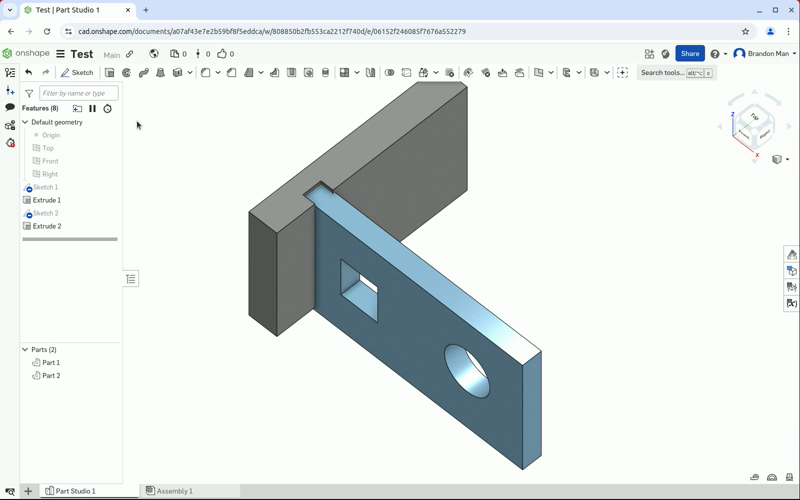
mouse_move(73, 189)
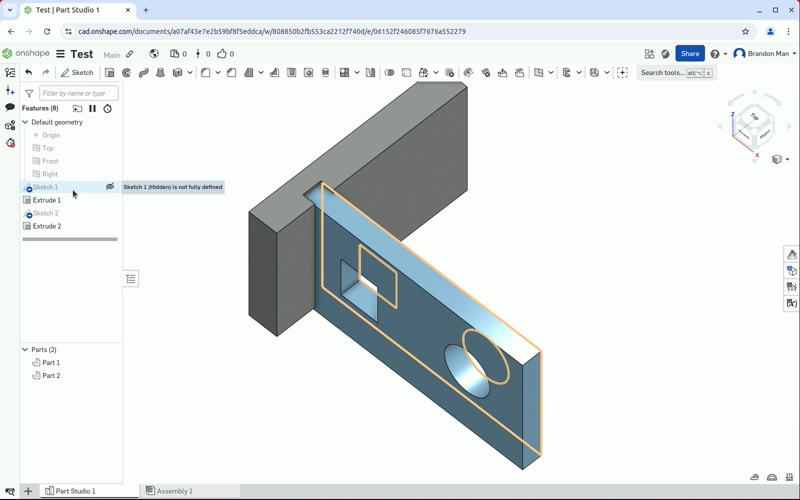
click(73, 189)